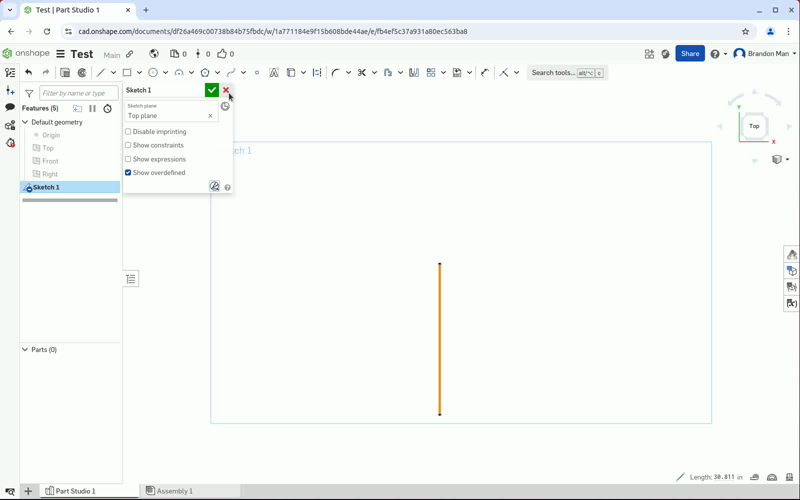
key(shift+h)
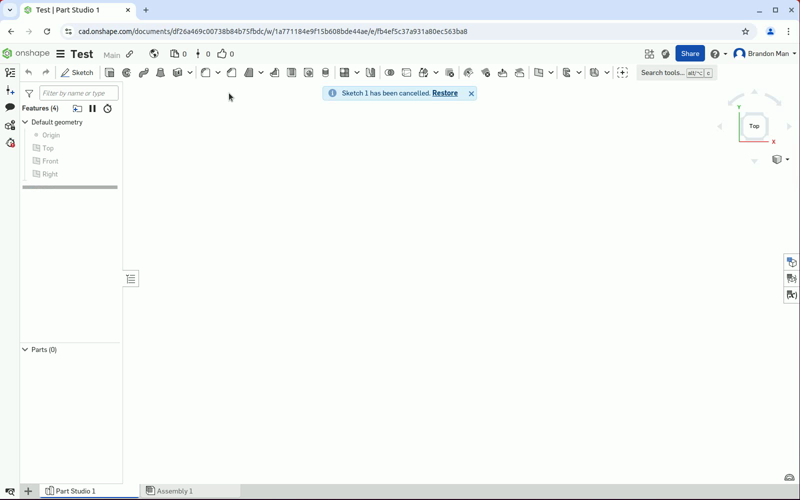
mouse_move(73, 352)
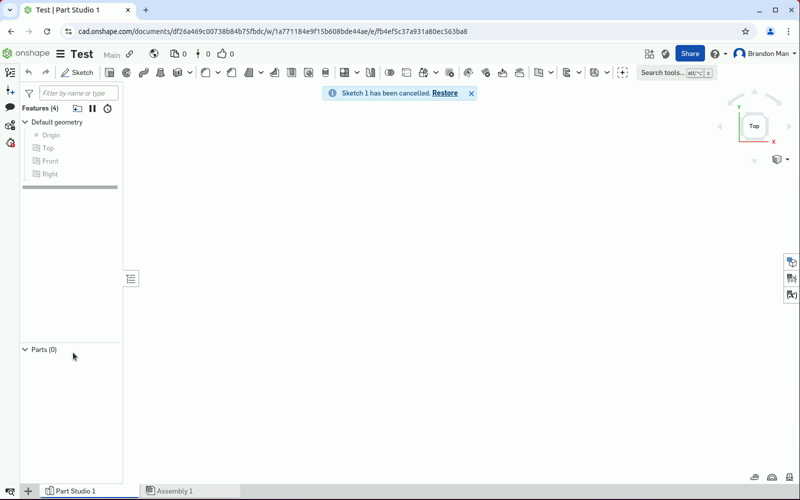
key(y)
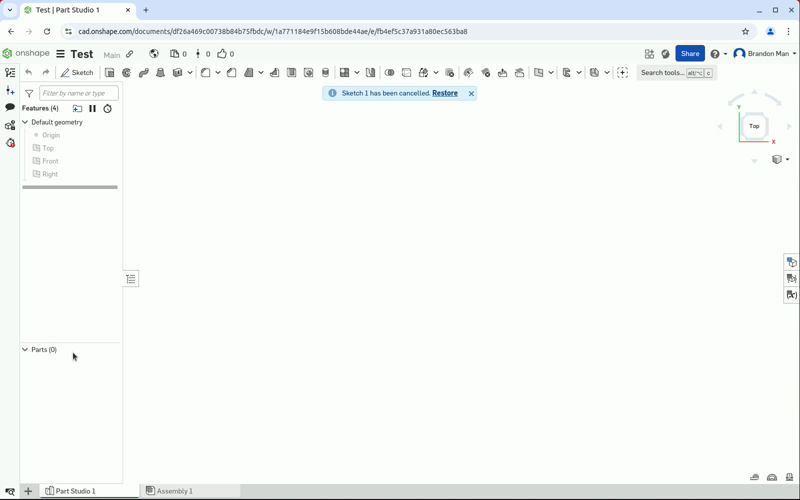
key(shift+p)
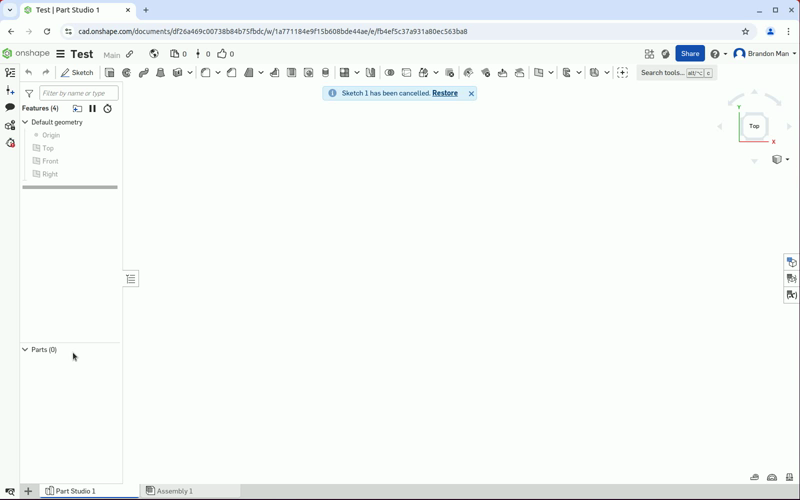
key(space)
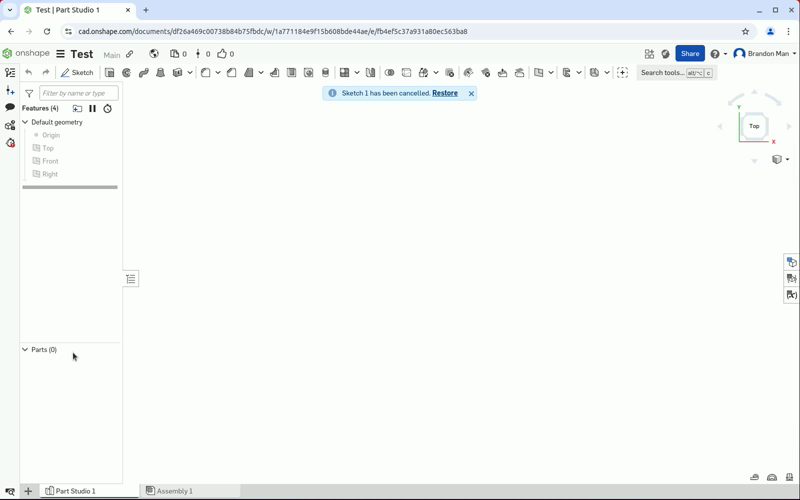
key_down(shift)
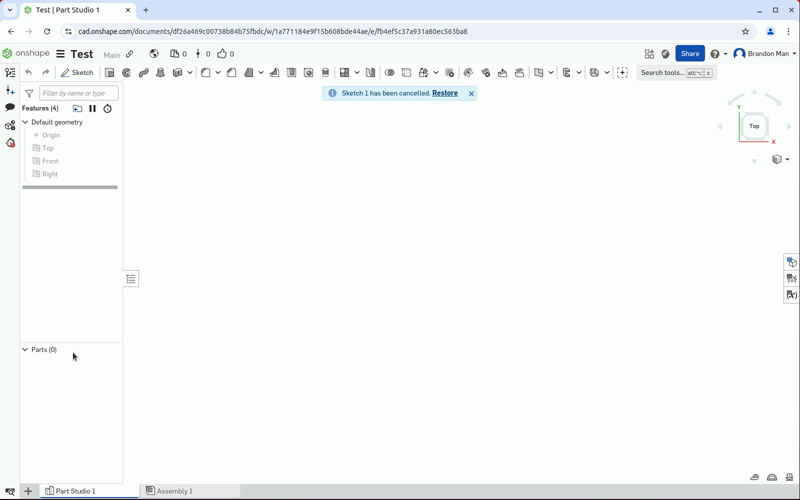
key(up)
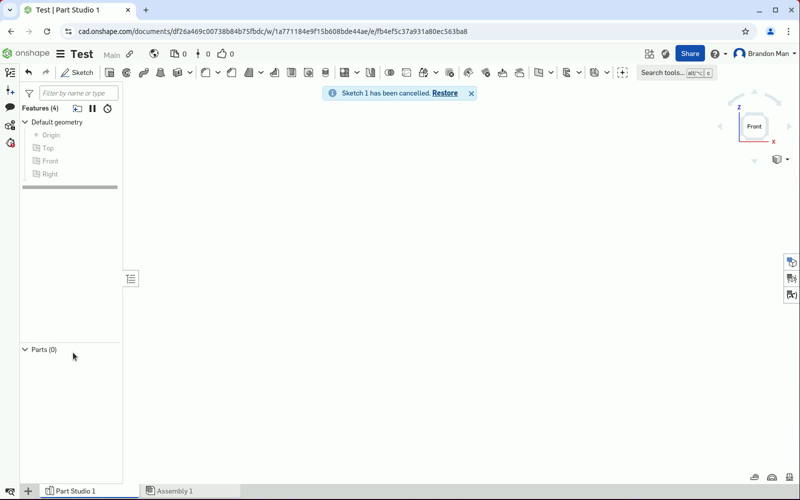
key_up(shift)
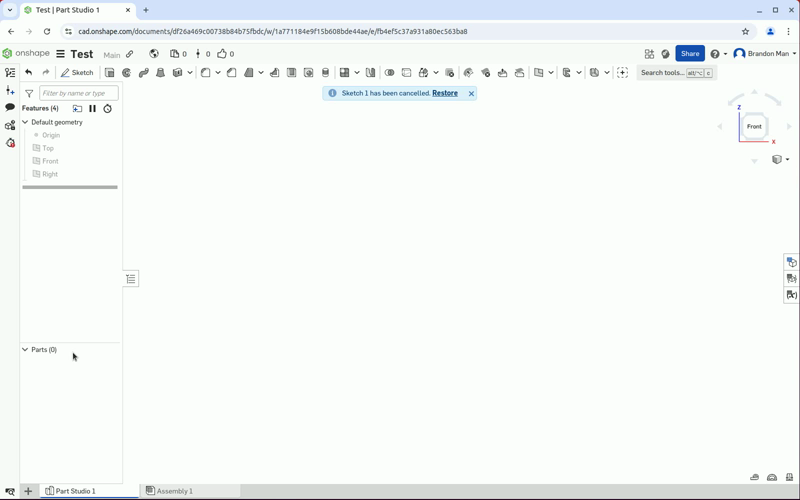
mouse_move(73, 352)
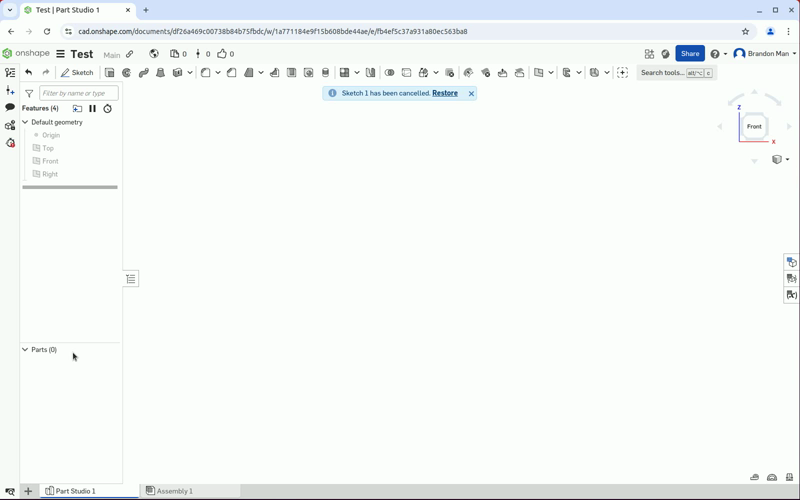
key(shift+y)
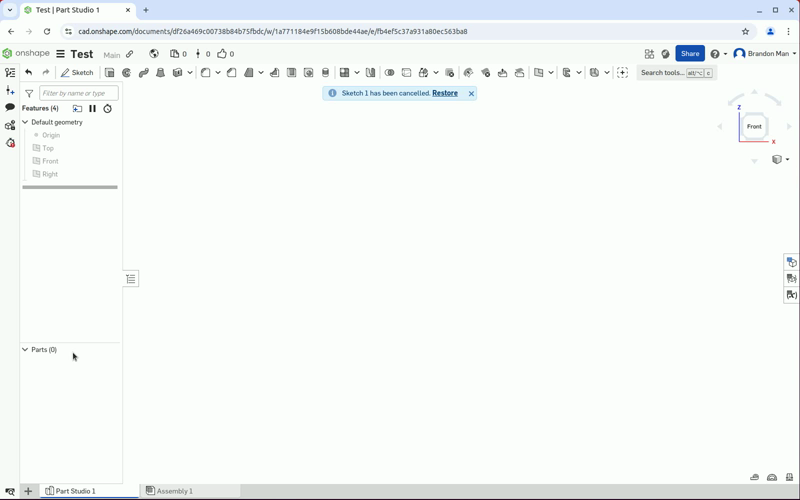
key(shift+s)
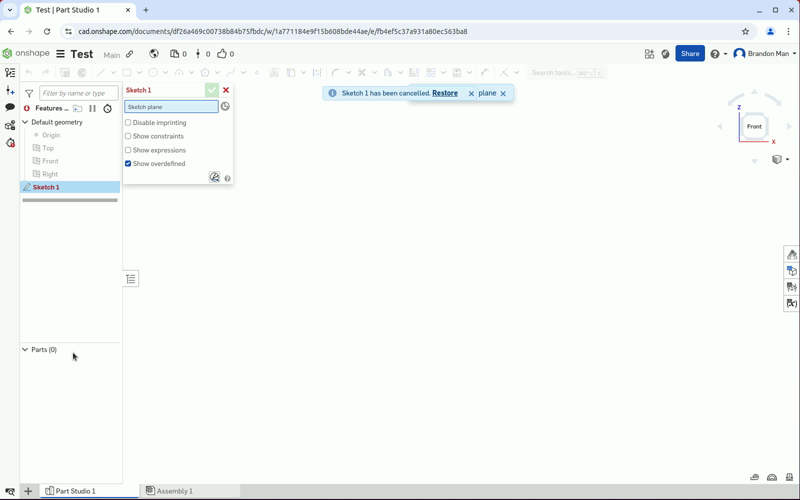
mouse_move(73, 163)
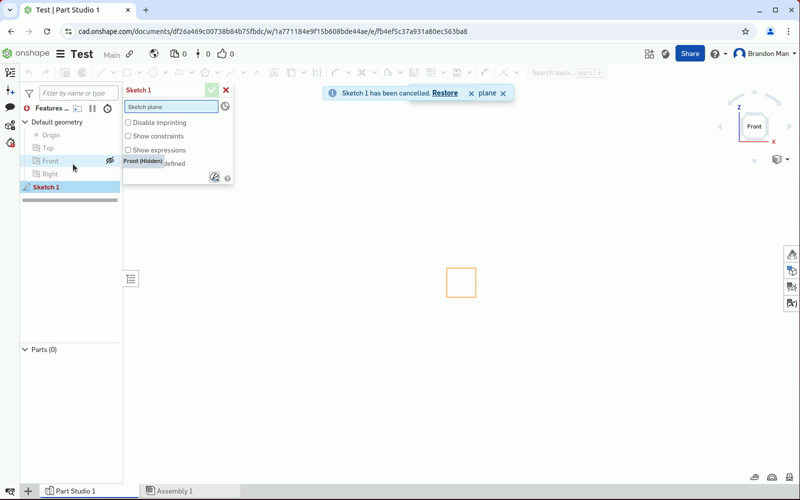
click(73, 163)
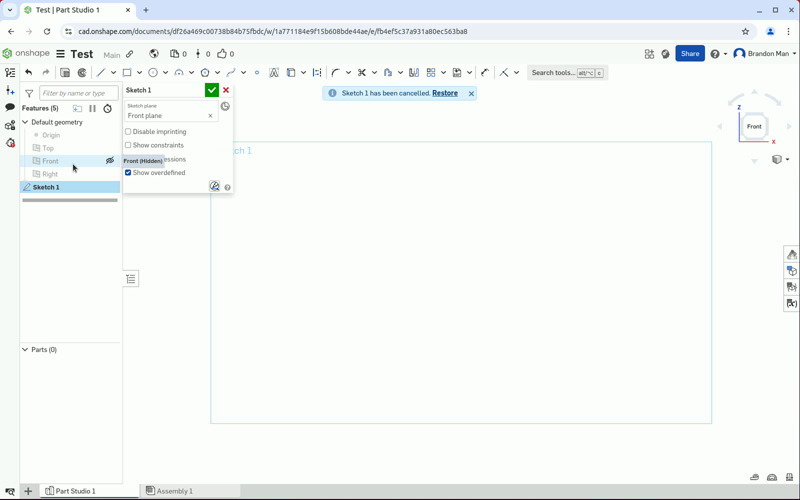
mouse_move(73, 352)
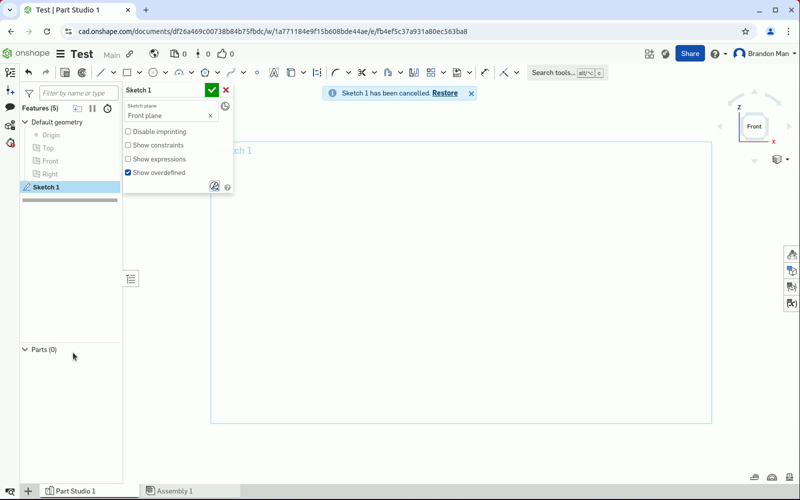
key(y)
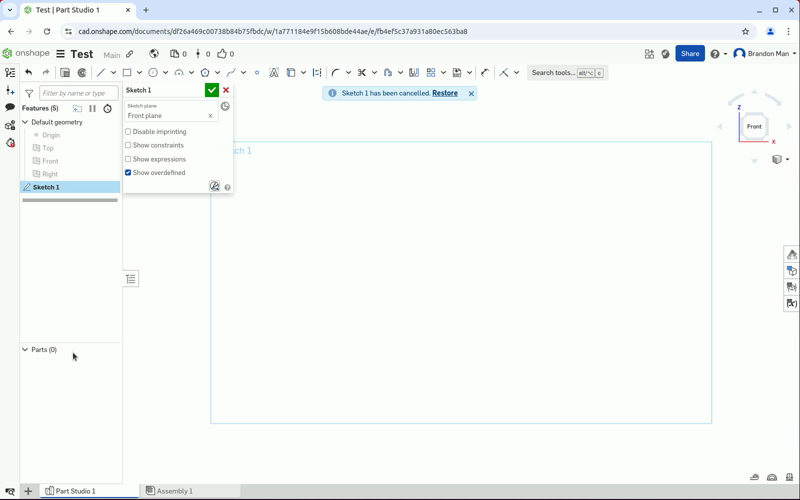
key(a)
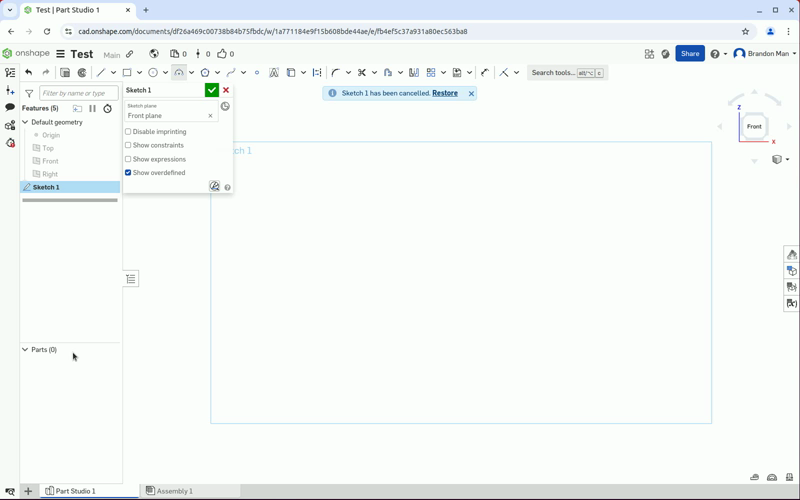
key_down(shift)
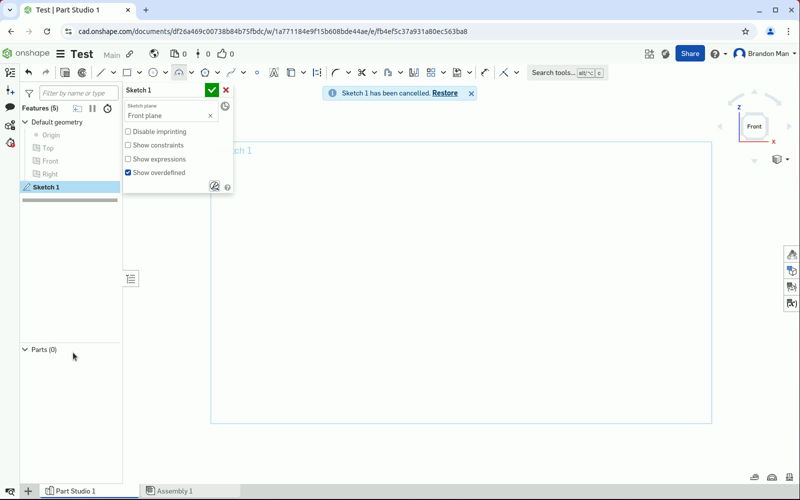
mouse_move(431, 300)
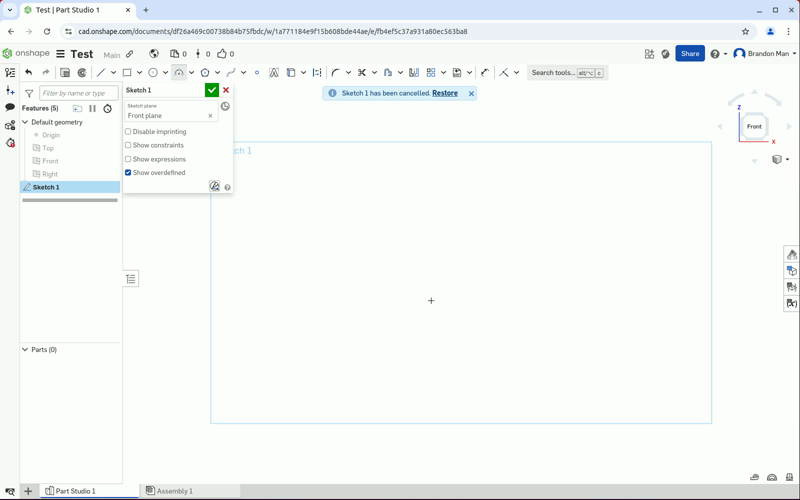
click(431, 300)
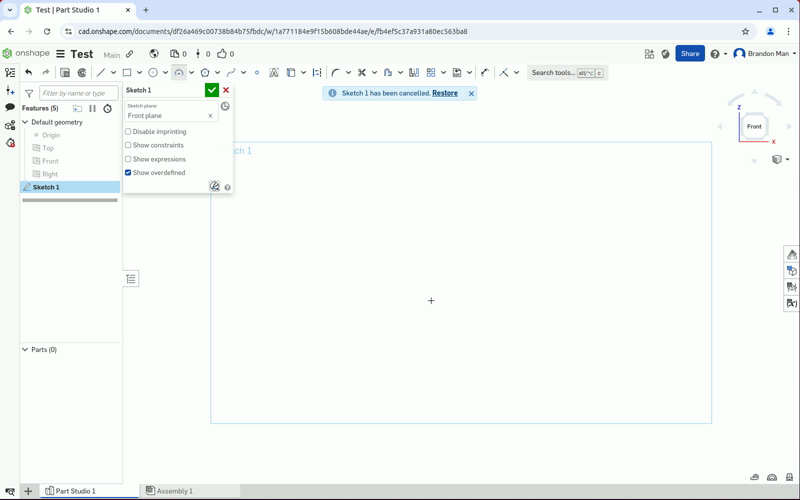
key_up(shift)
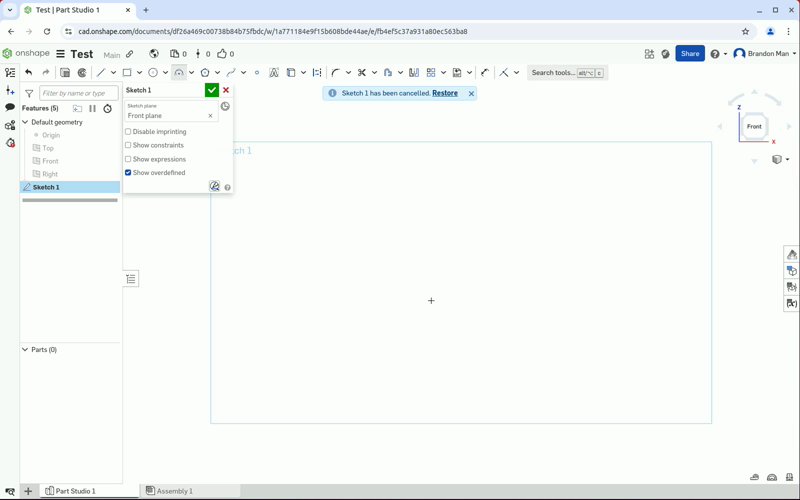
key_down(shift)
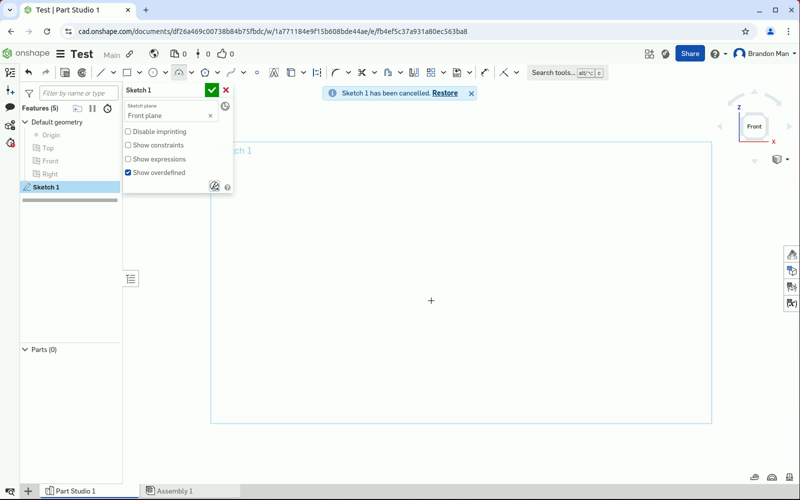
mouse_move(446, 315)
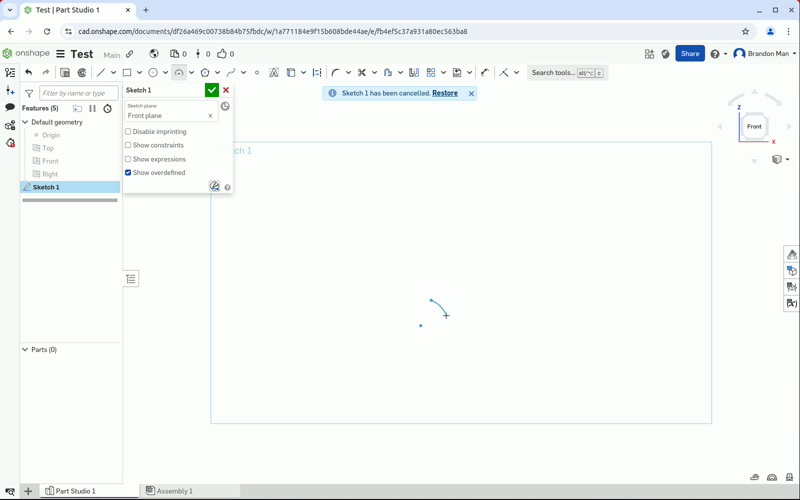
click(446, 315)
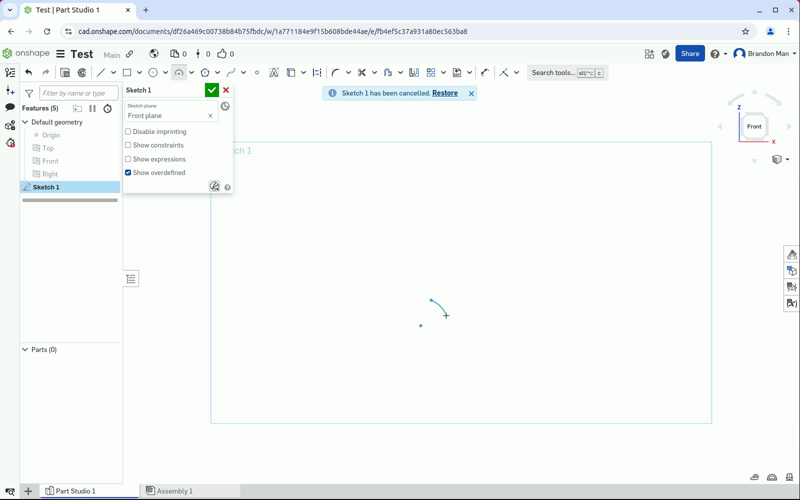
mouse_move(435, 311)
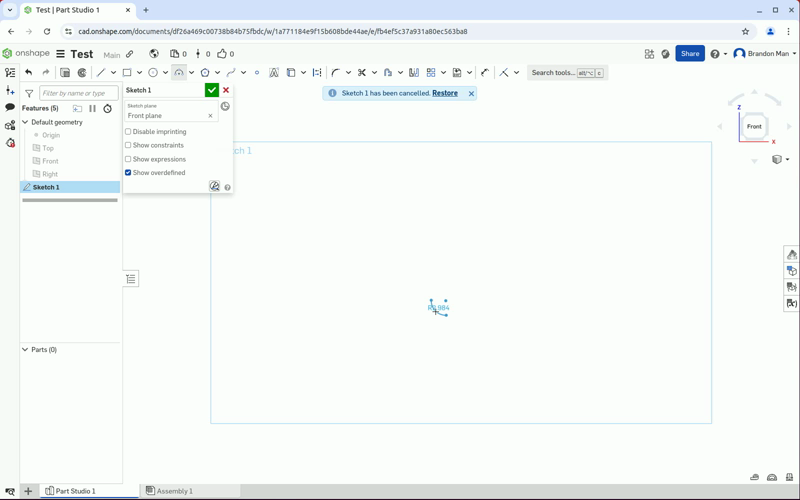
click(435, 311)
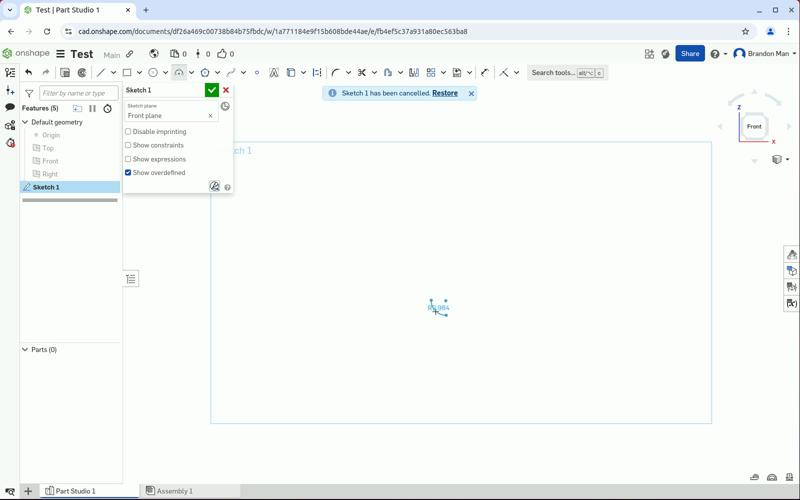
key_up(shift)
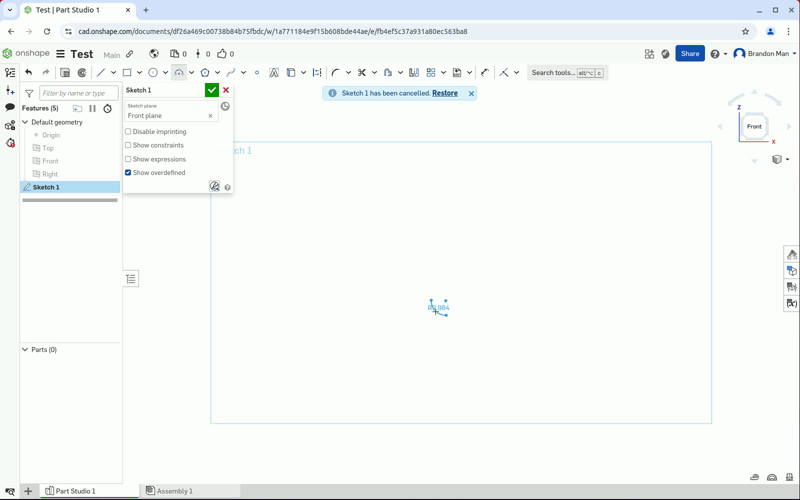
key(esc)
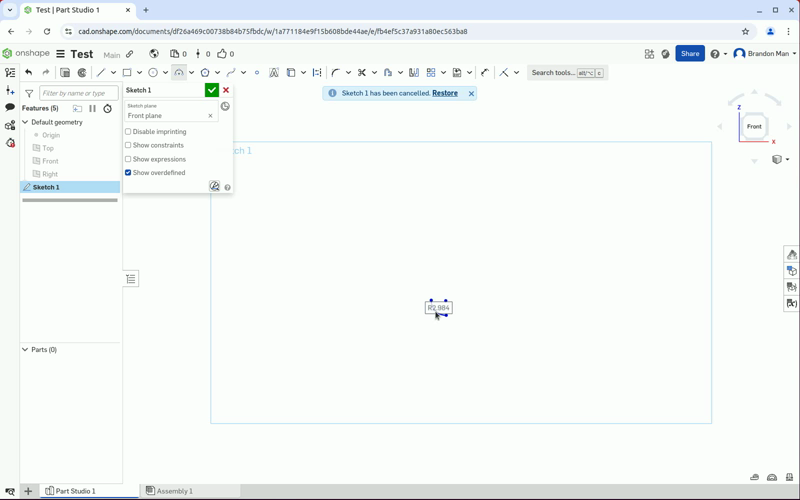
key(l)
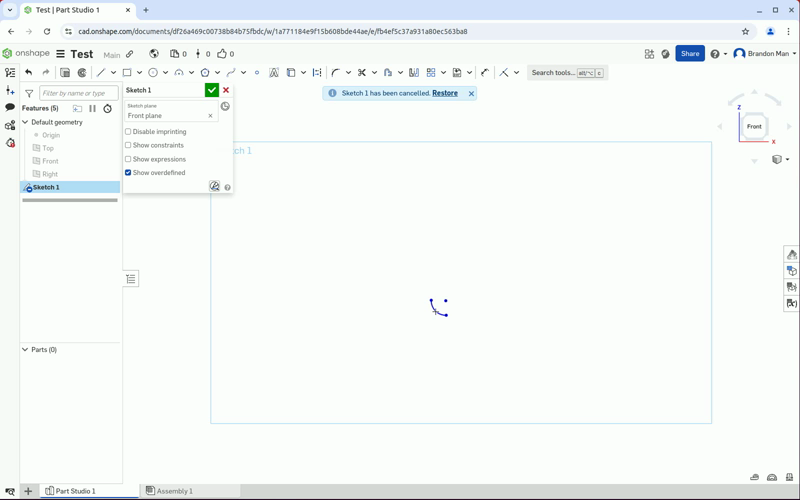
mouse_move(446, 315)
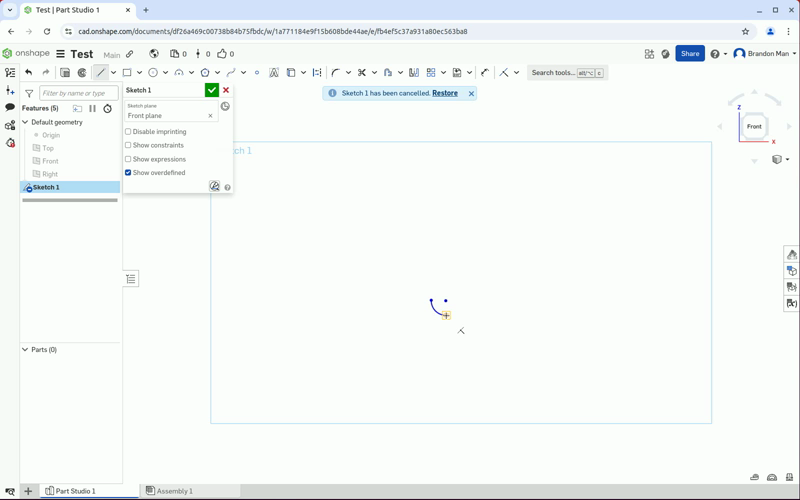
click(446, 315)
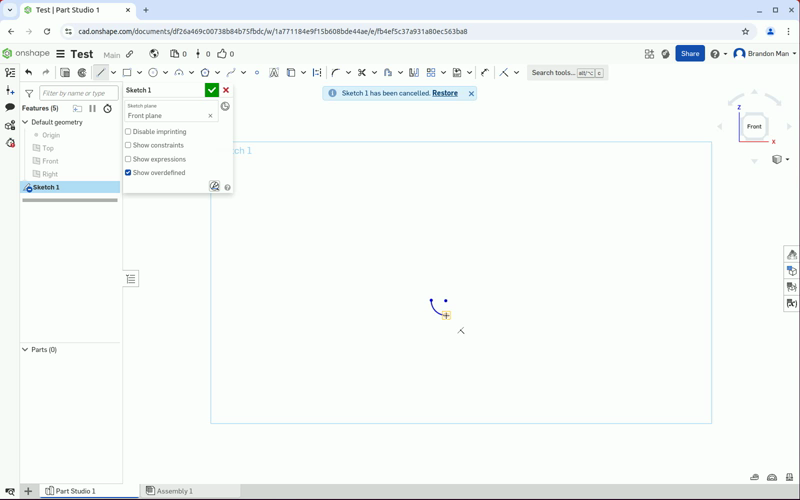
key_down(shift)
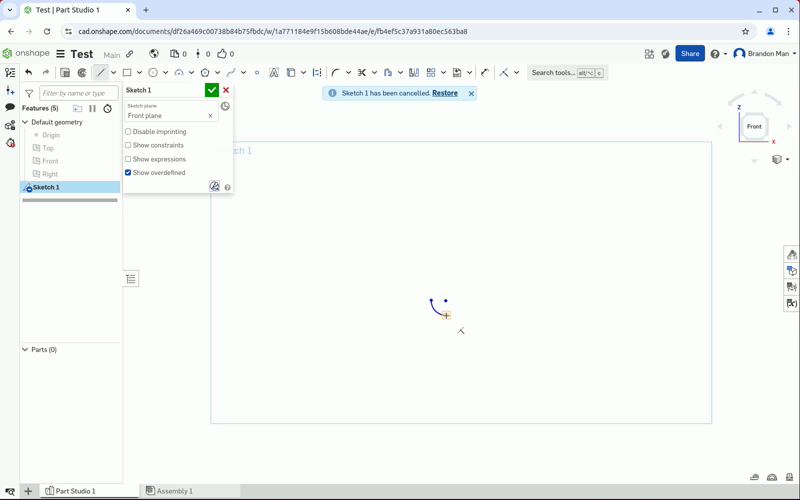
mouse_move(476, 315)
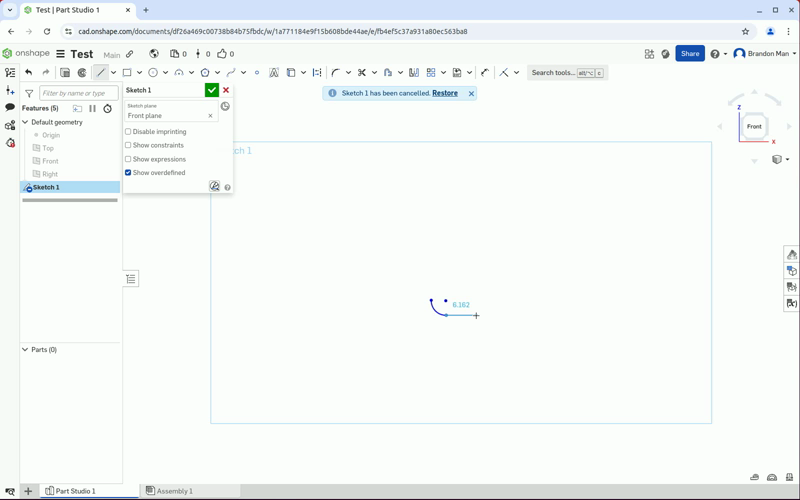
mouse_move(475, 315)
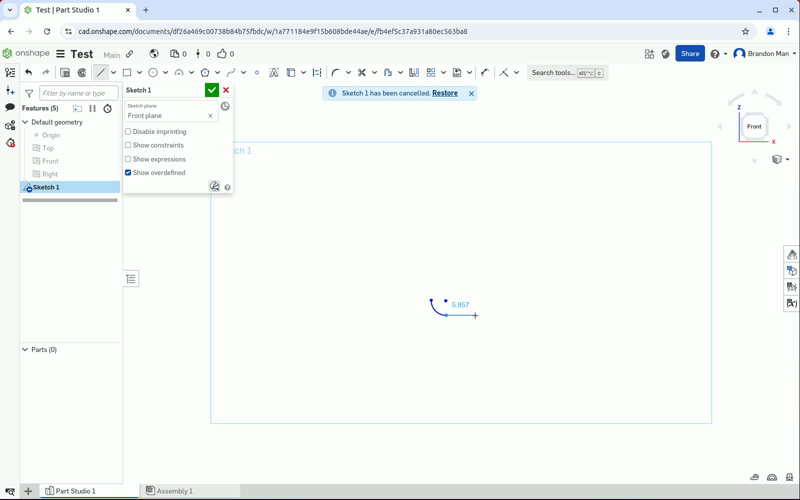
click(475, 315)
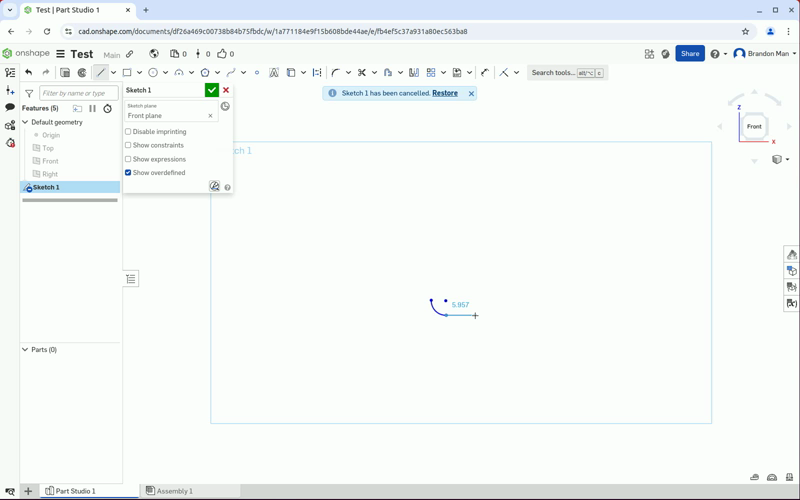
key_up(shift)
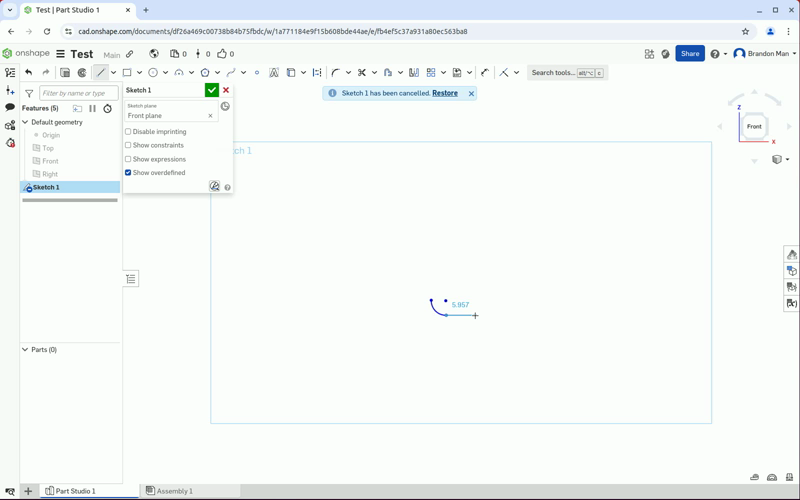
key(esc)
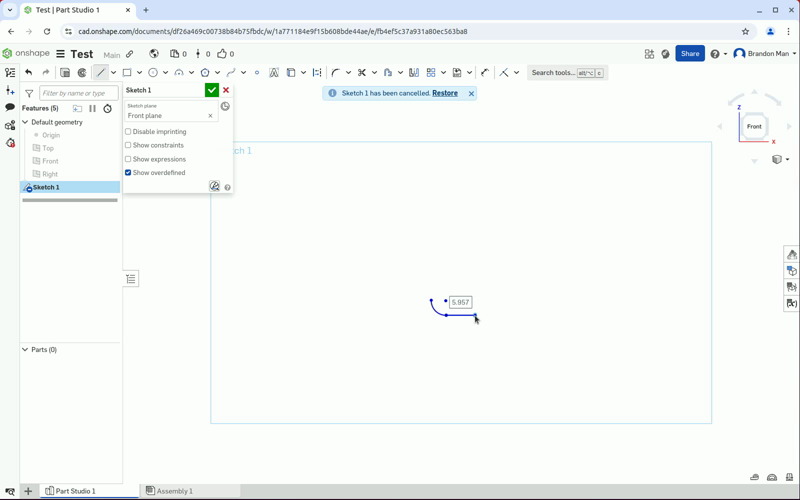
key(a)
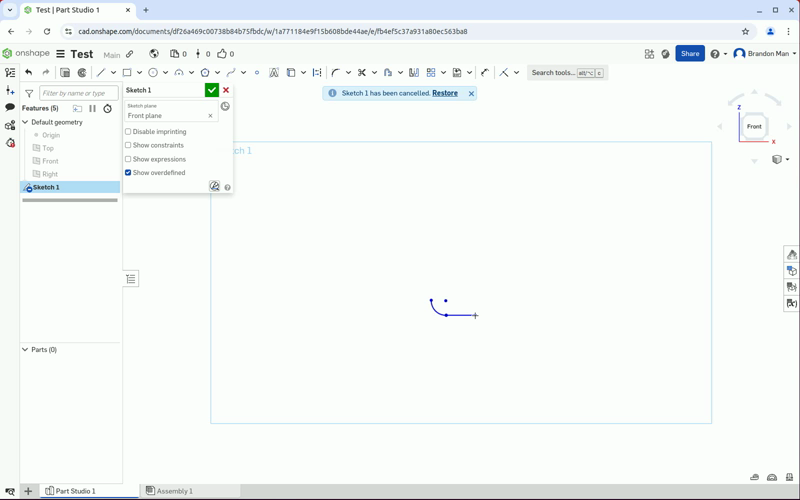
mouse_move(475, 315)
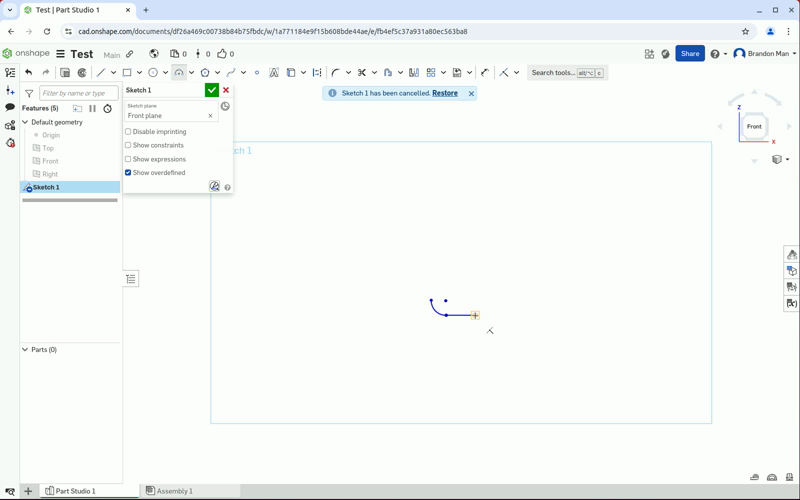
click(475, 315)
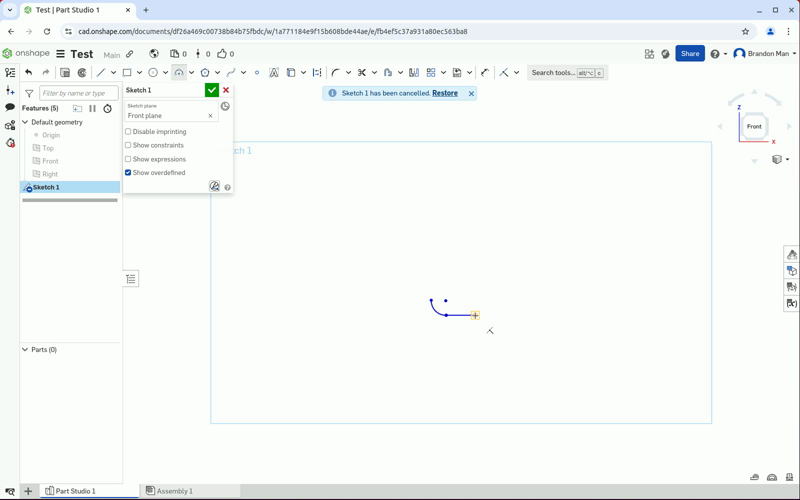
key_down(shift)
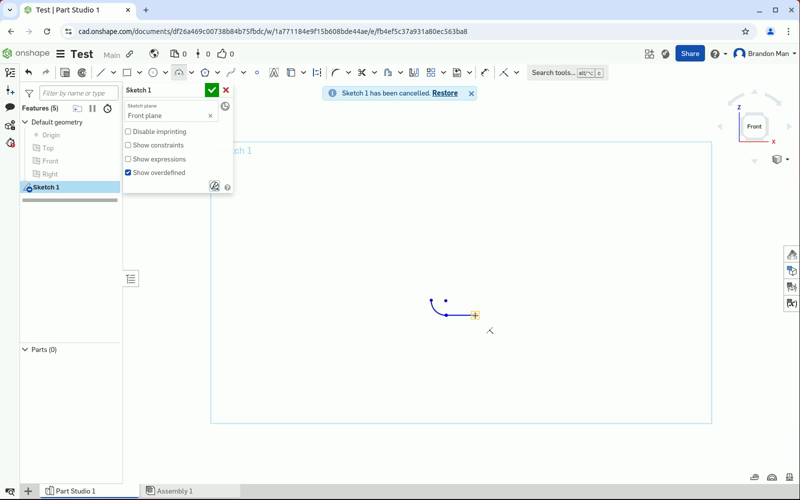
mouse_move(490, 300)
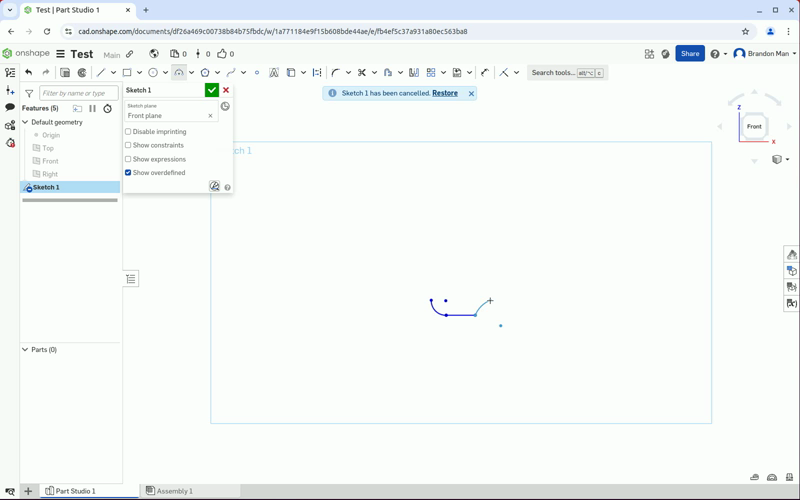
click(490, 300)
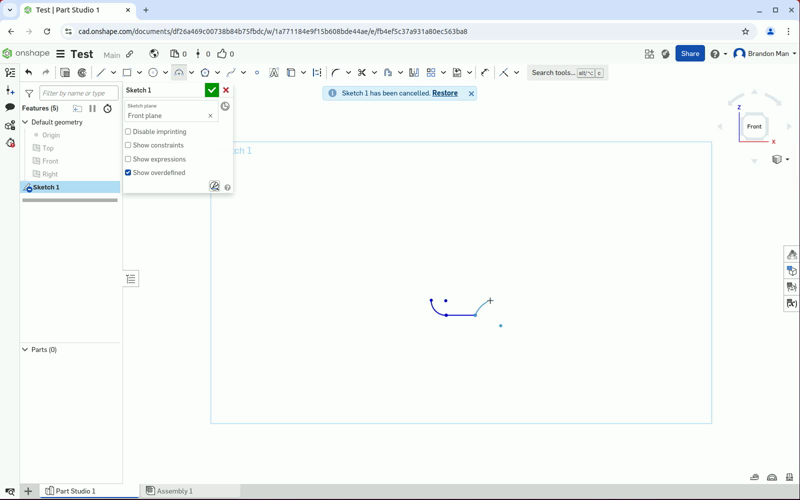
mouse_move(485, 311)
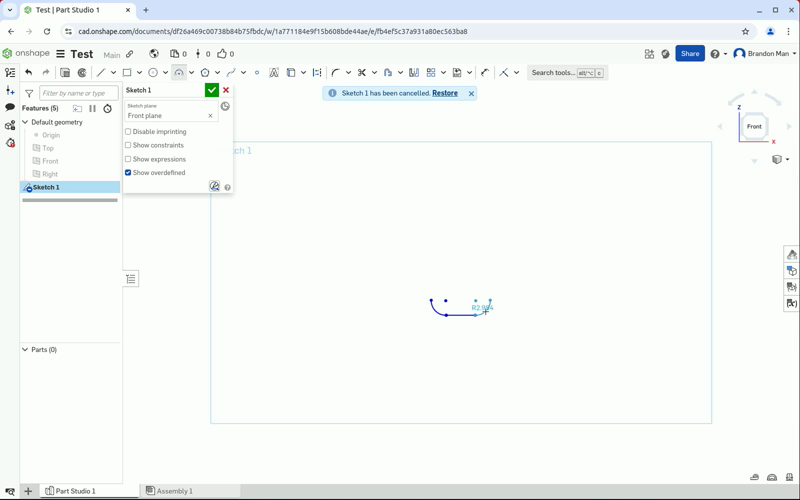
click(485, 311)
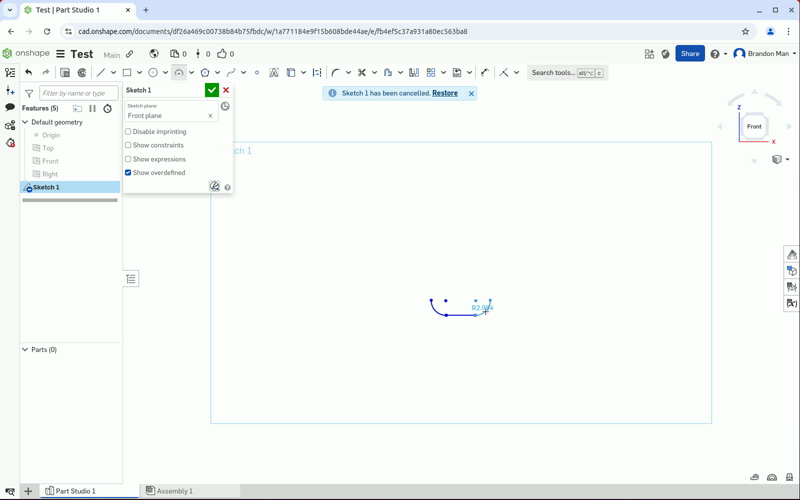
key_up(shift)
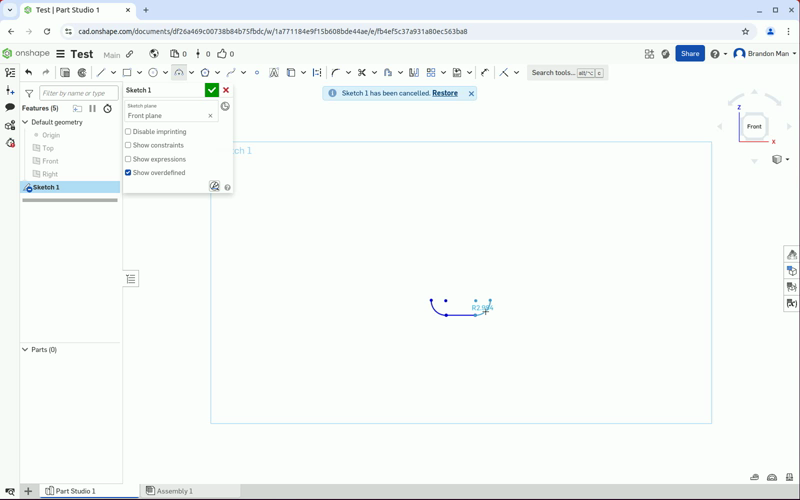
key(esc)
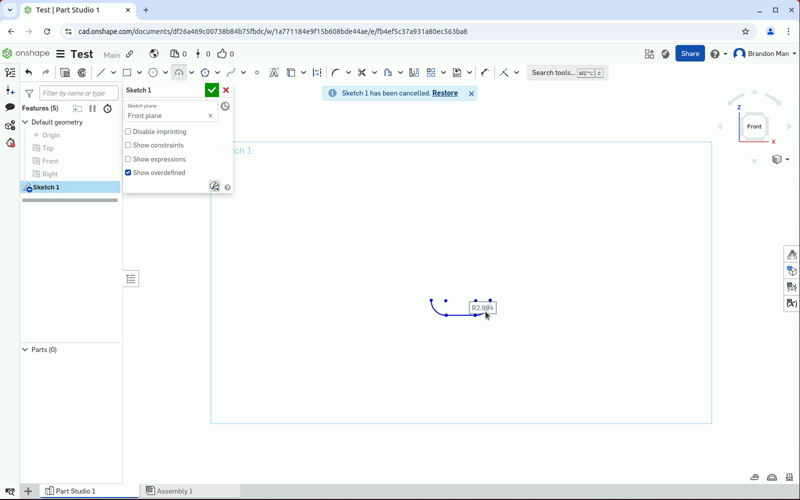
key(l)
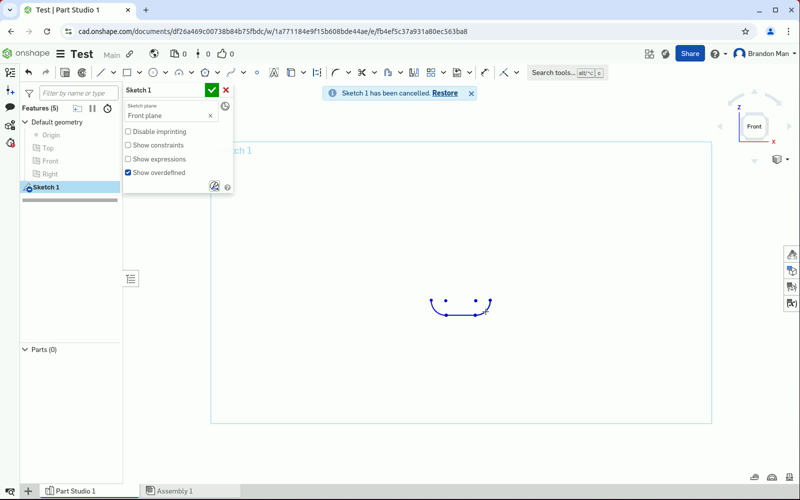
mouse_move(490, 300)
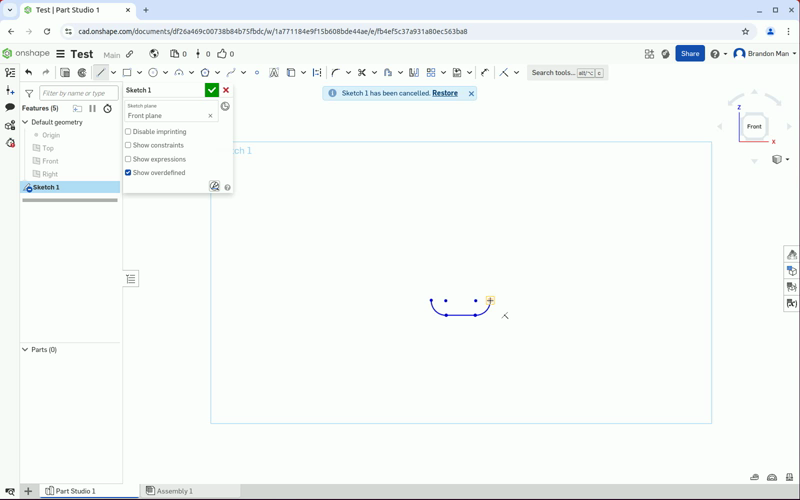
click(490, 300)
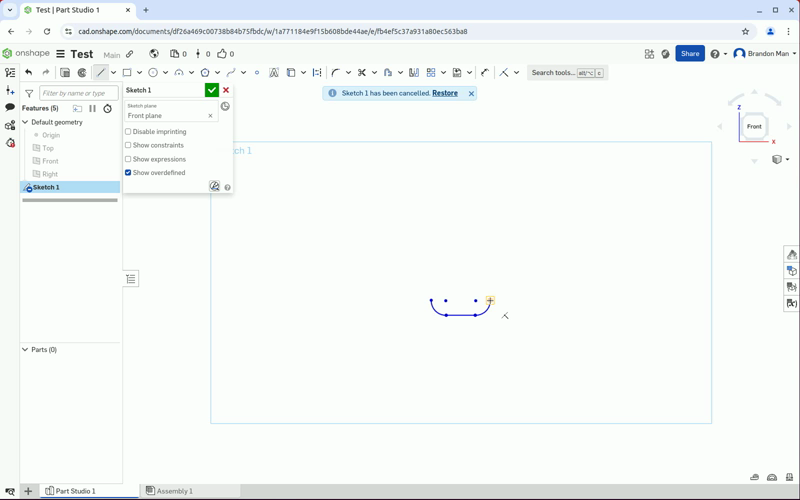
key_down(shift)
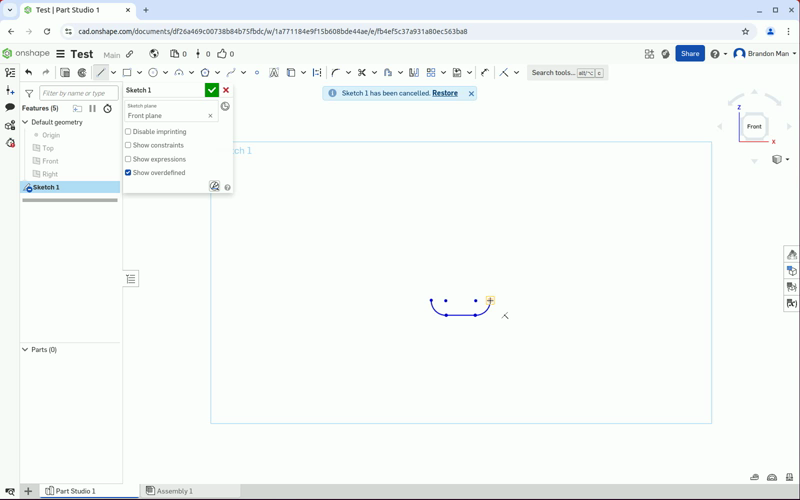
mouse_move(490, 191)
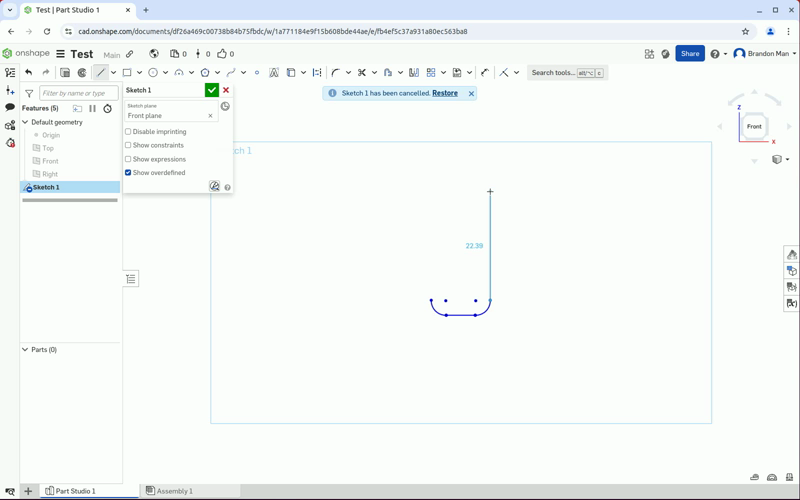
click(490, 191)
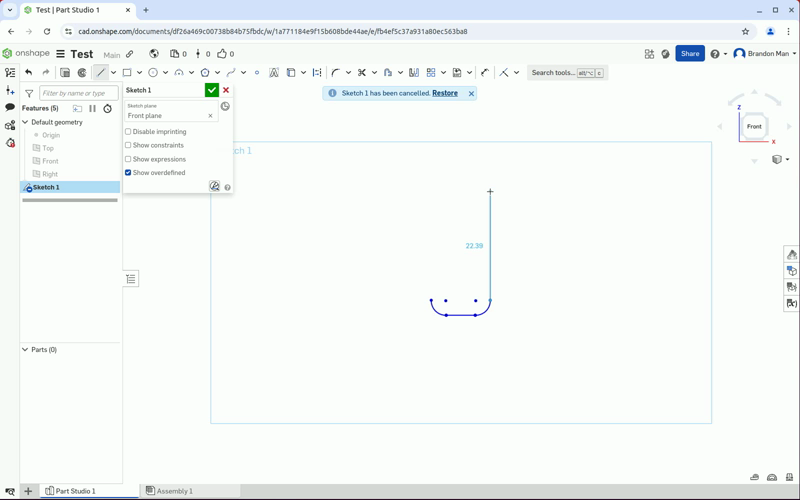
key_up(shift)
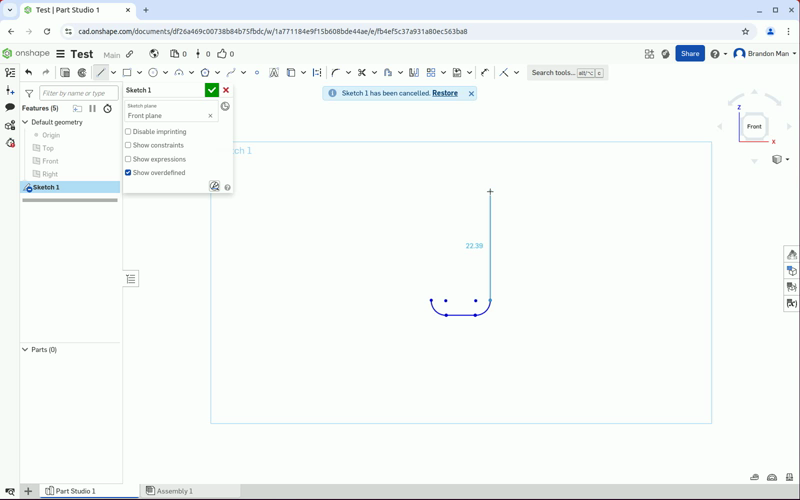
key_down(shift)
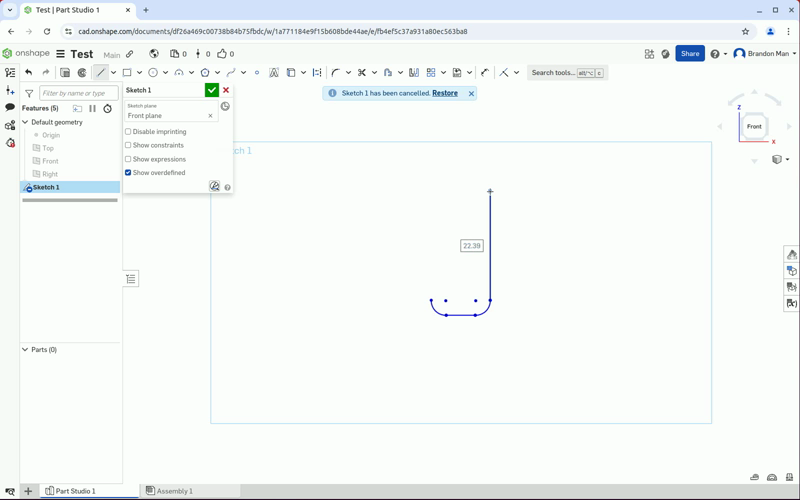
mouse_move(520, 191)
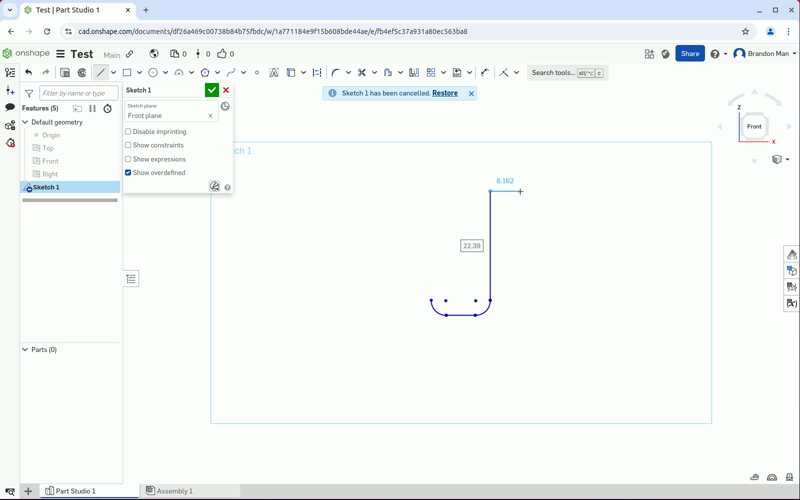
mouse_move(431, 191)
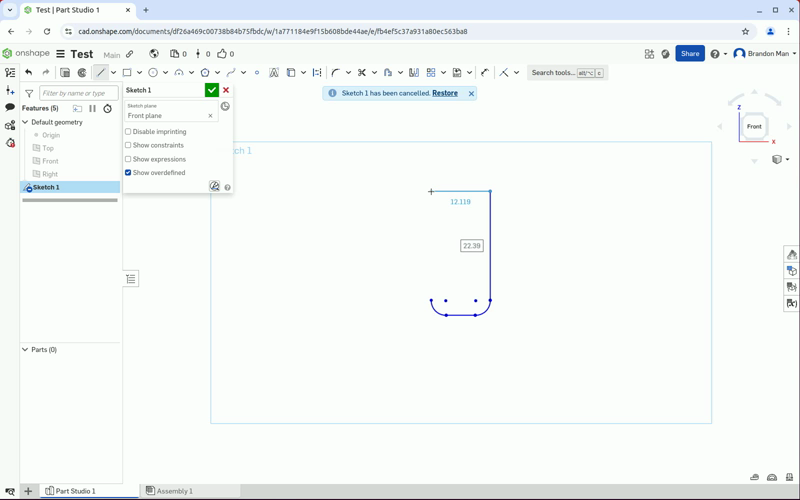
click(431, 191)
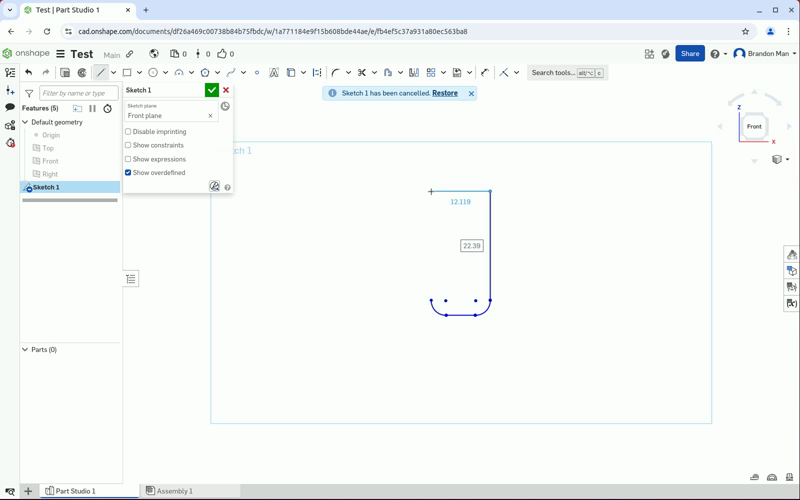
key_up(shift)
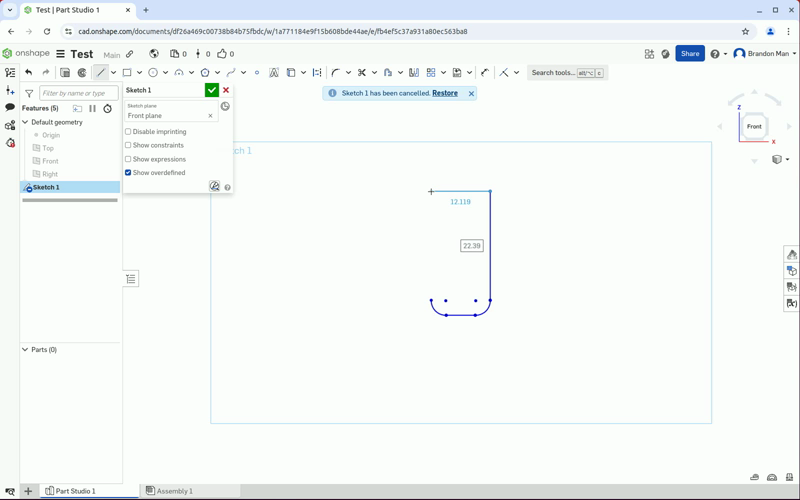
key_down(shift)
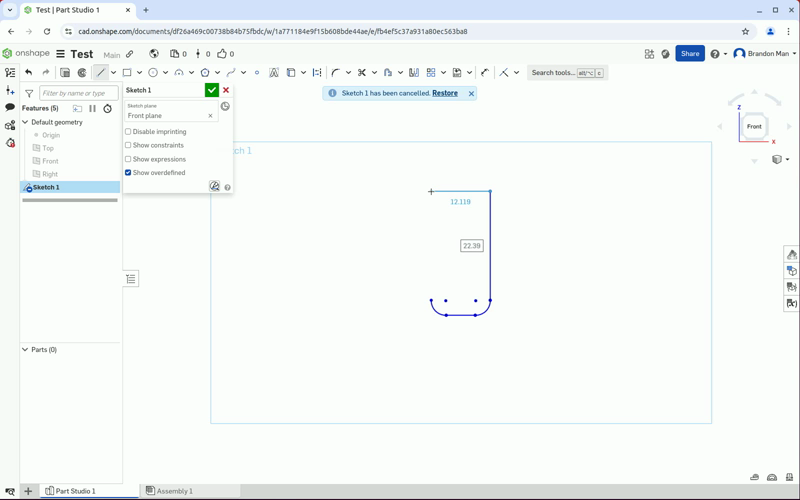
mouse_move(431, 300)
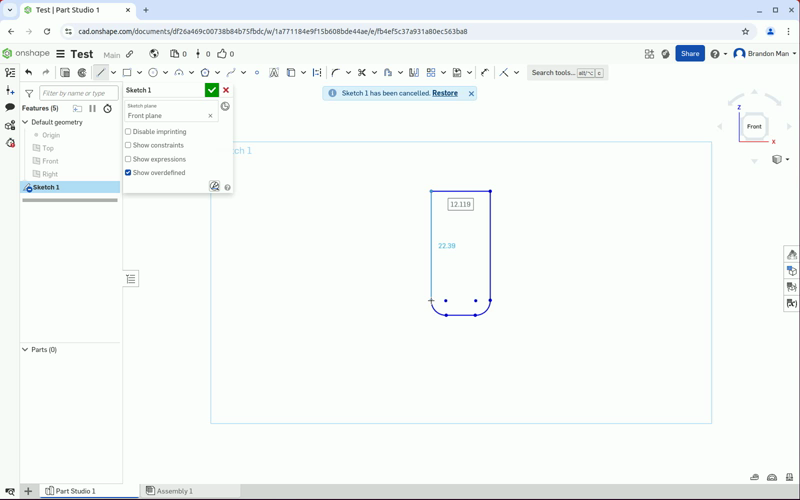
key_up(shift)
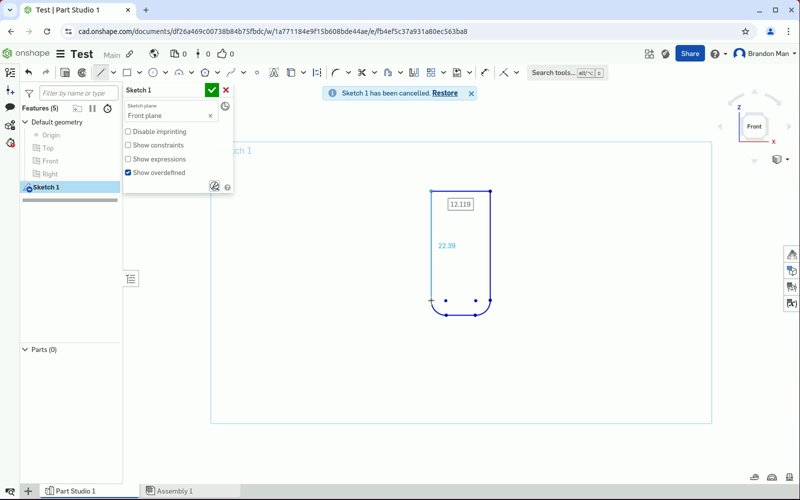
click(431, 300)
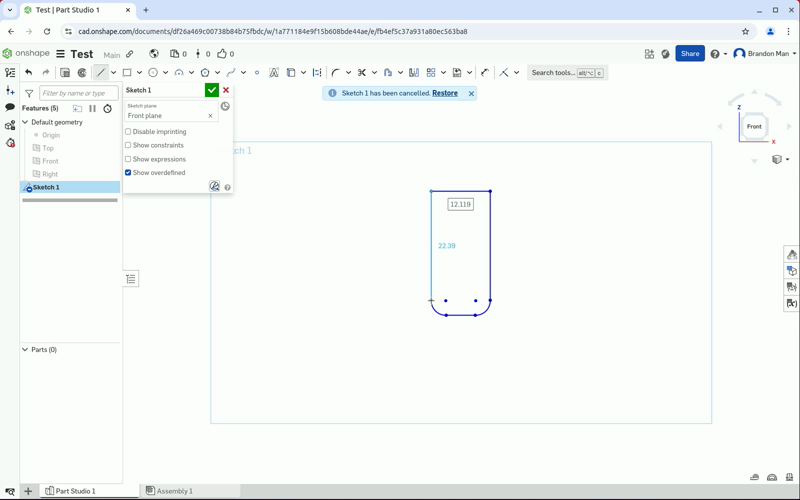
key(esc)
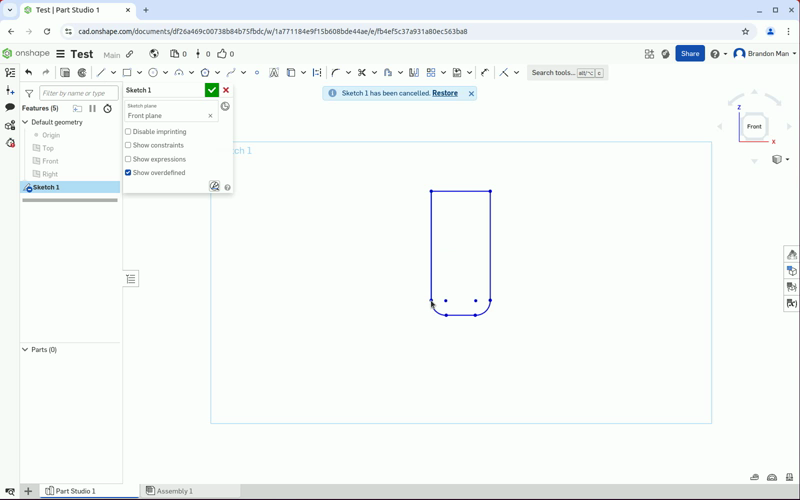
key(c)
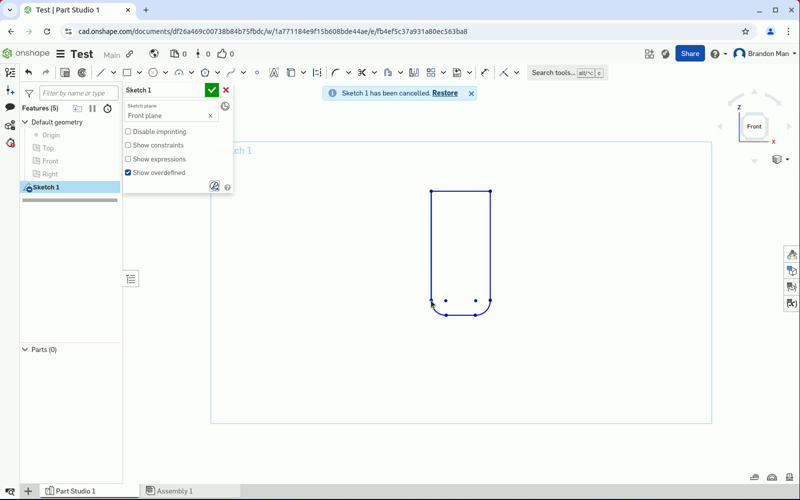
key_down(shift)
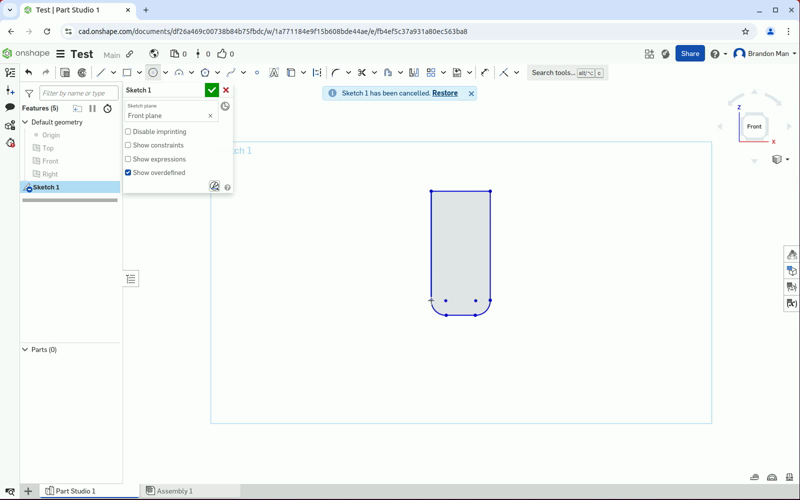
mouse_move(460, 282)
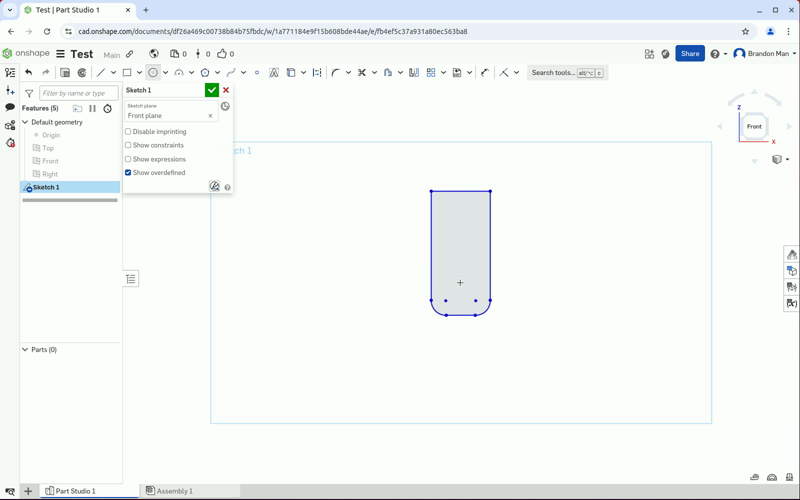
click(460, 282)
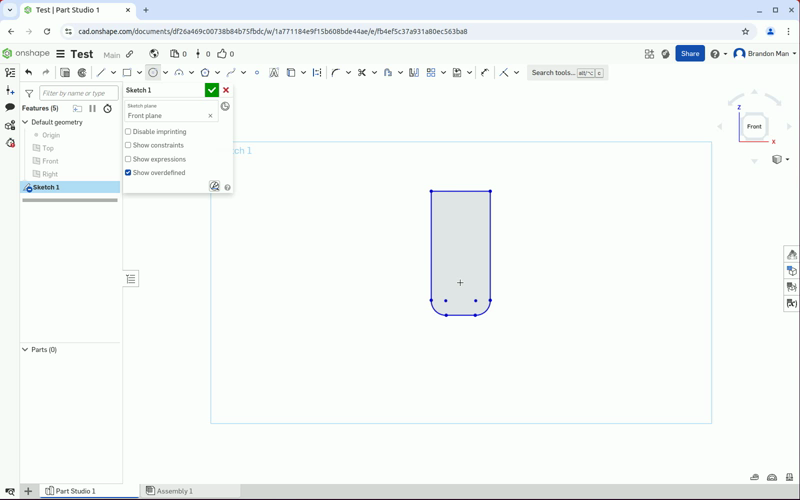
key_up(shift)
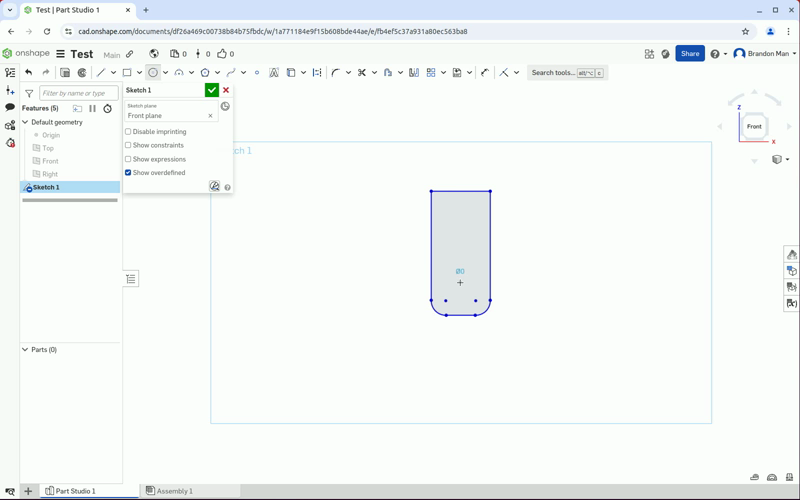
mouse_move(470, 282)
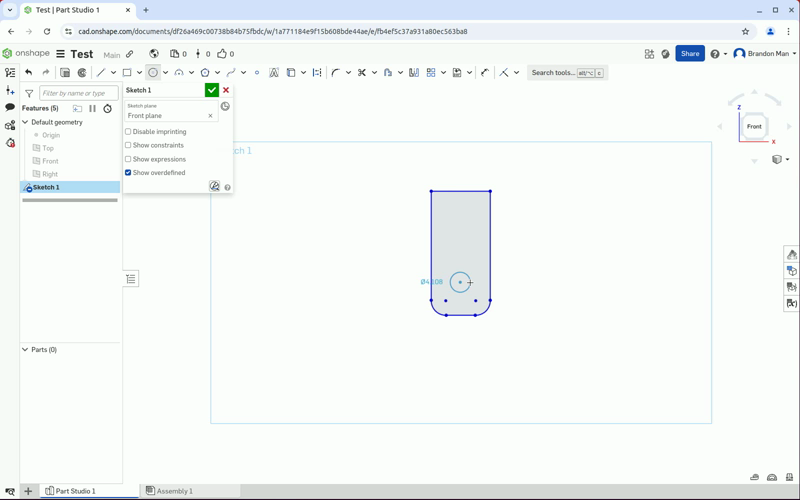
click(470, 282)
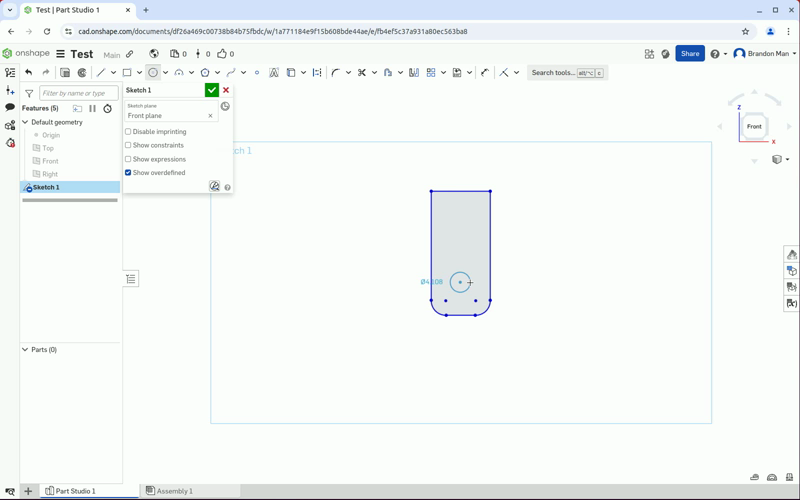
key(esc)
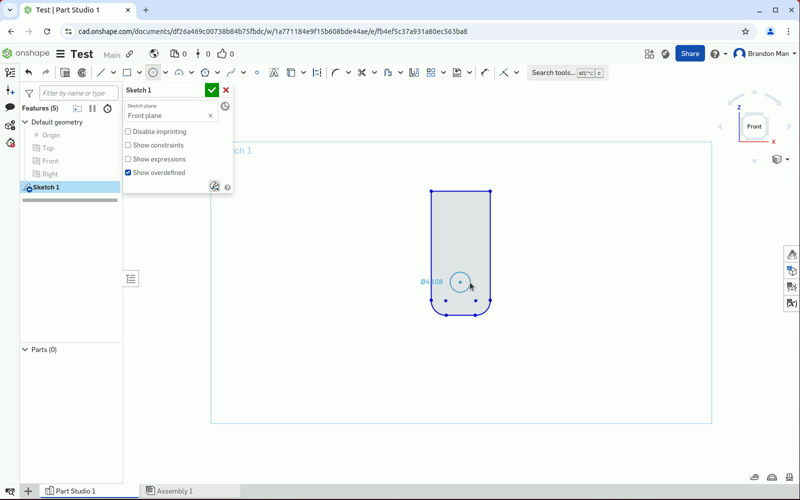
mouse_move(463, 227)
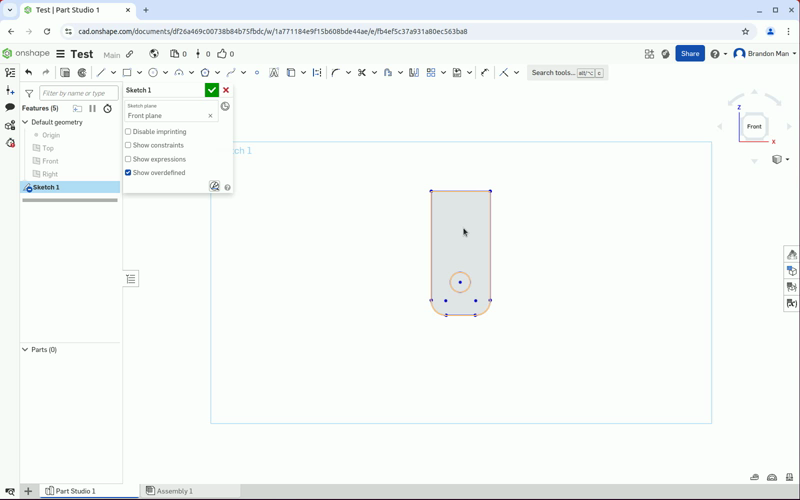
click(463, 227)
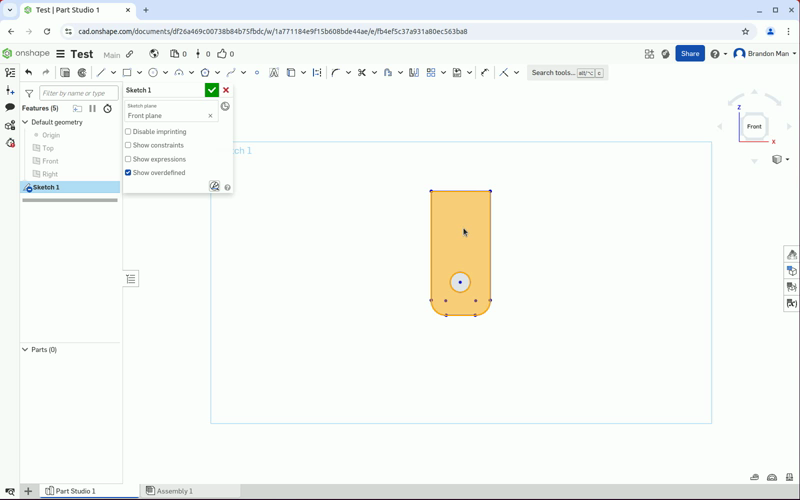
mouse_move(73, 352)
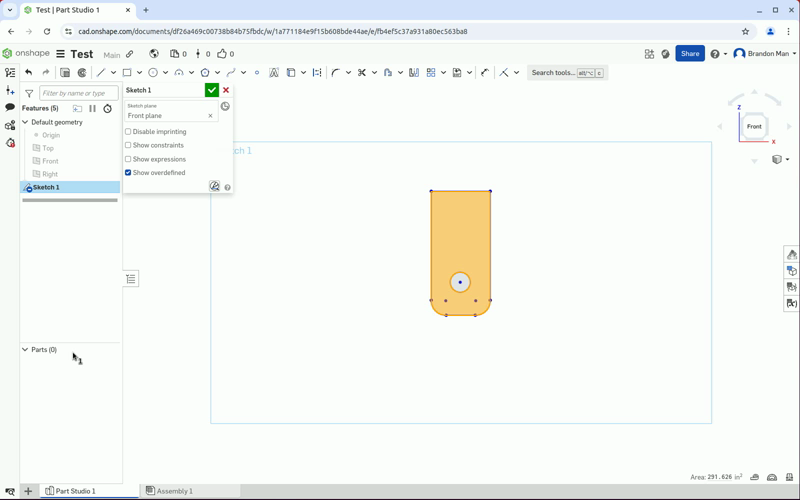
key(shift+y)
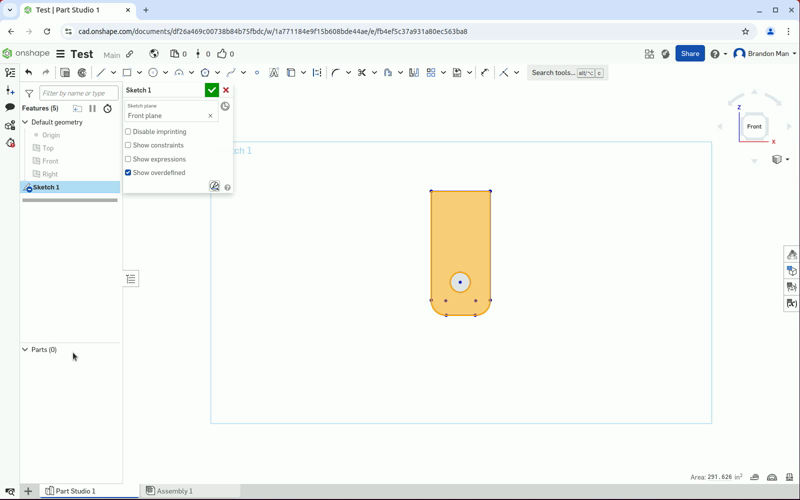
key(shift+e)
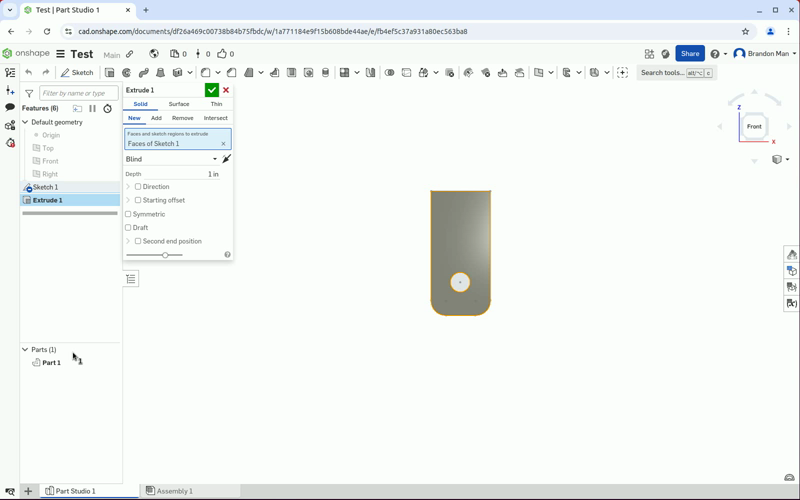
mouse_move(143, 106)
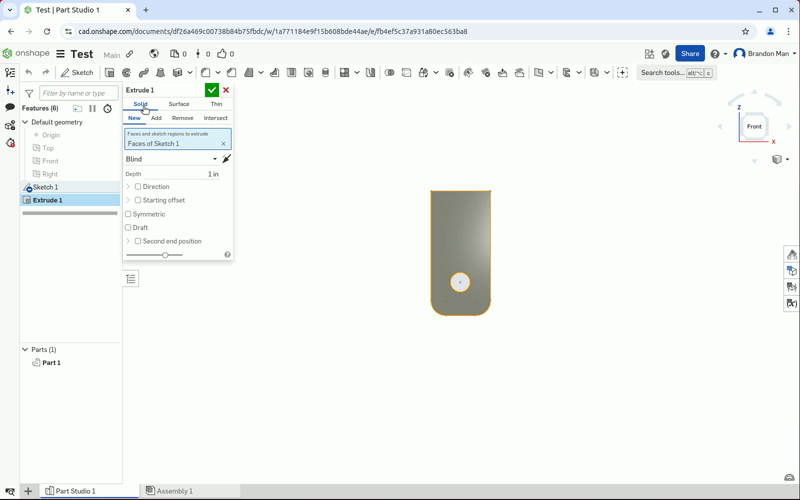
click(143, 106)
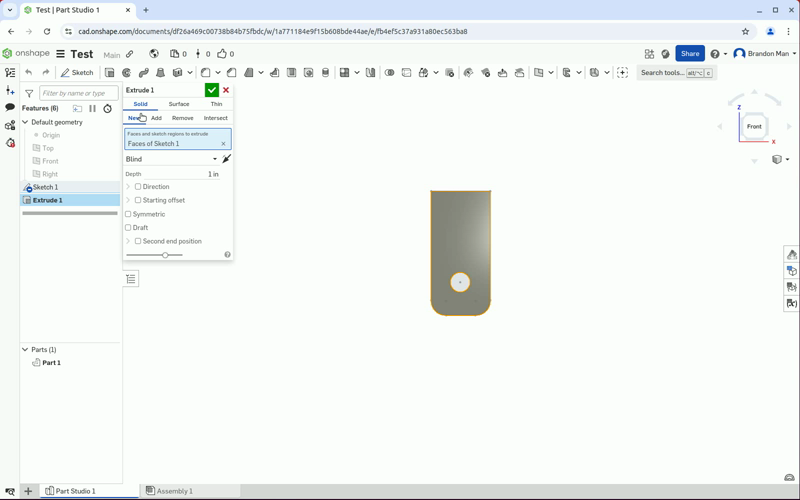
mouse_move(137, 120)
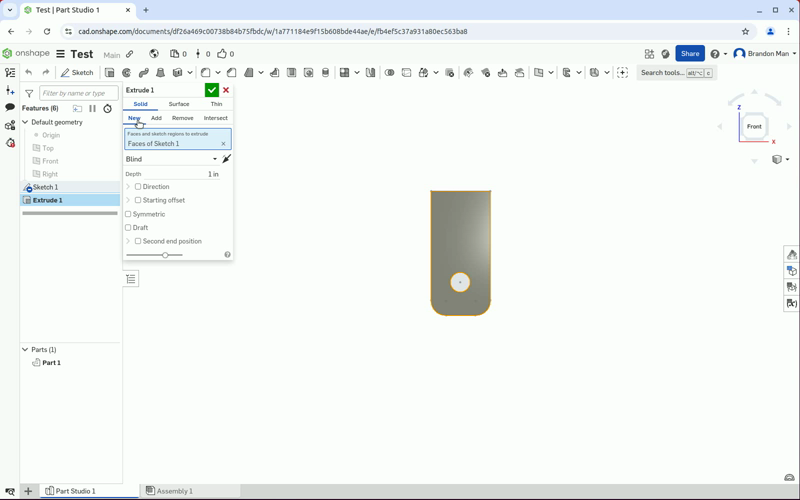
click(137, 120)
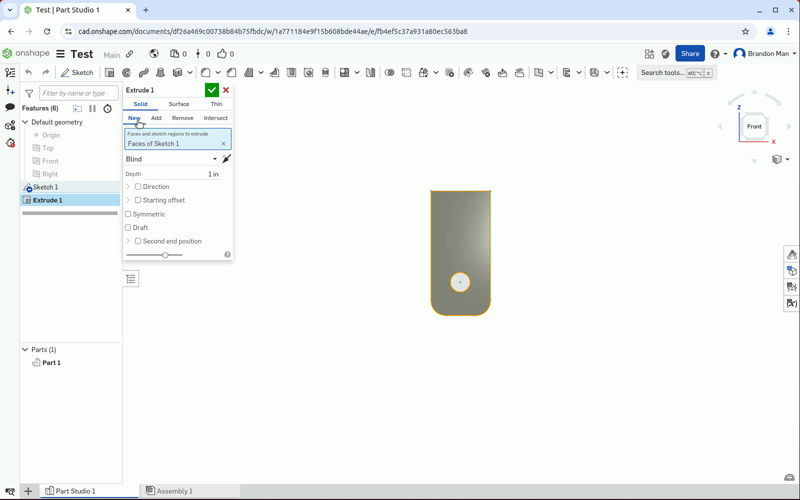
key(tab, 4)
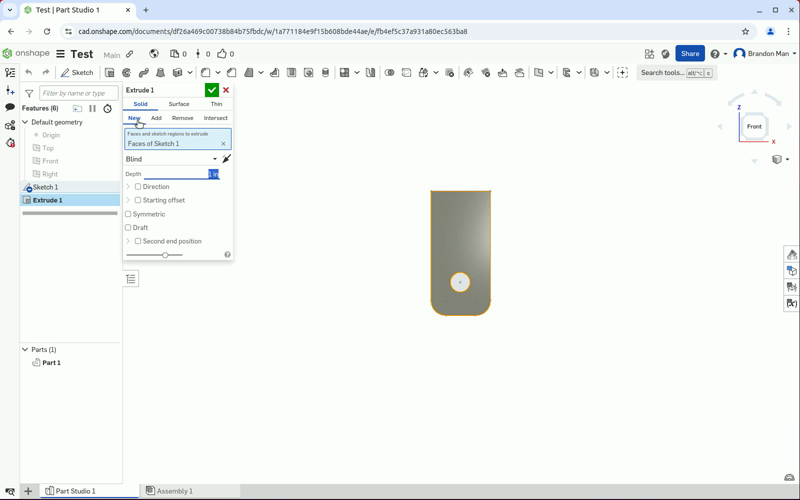
text(1.444)
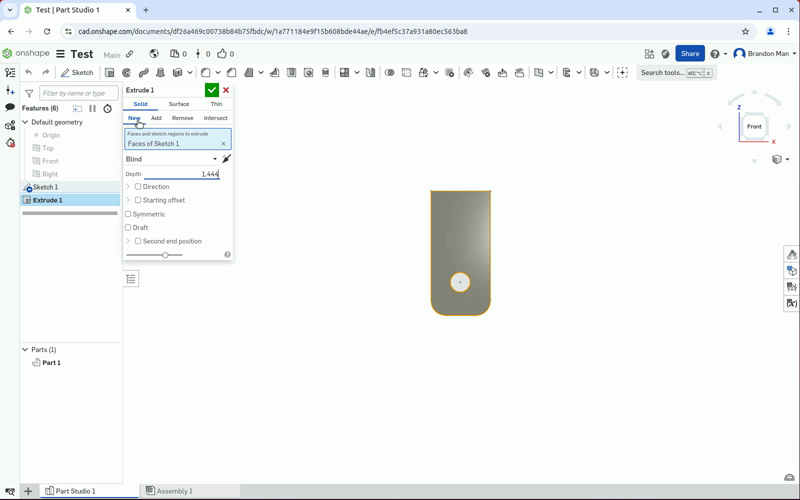
key(enter)
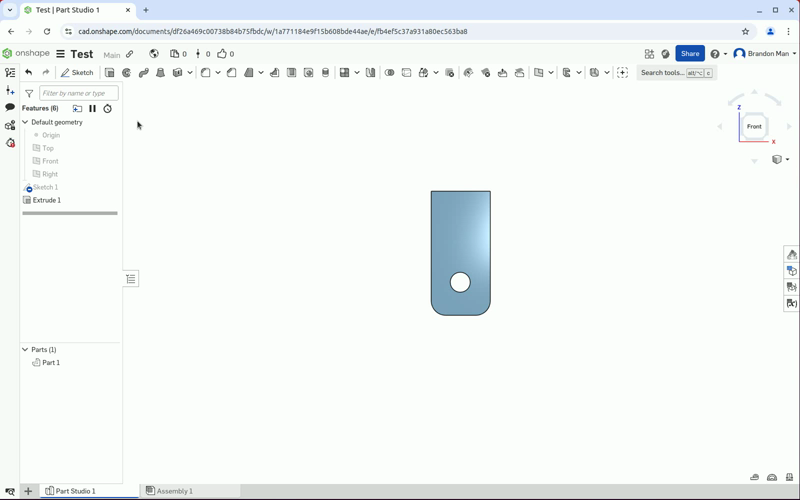
key(shift+h)
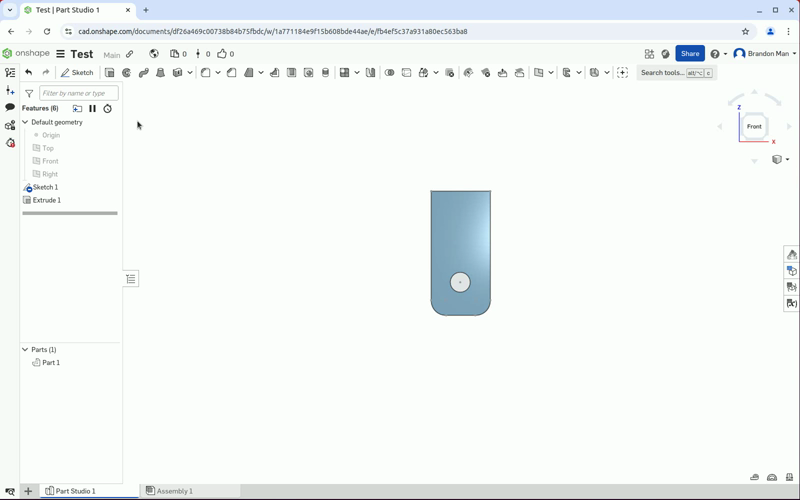
key(shift+h)
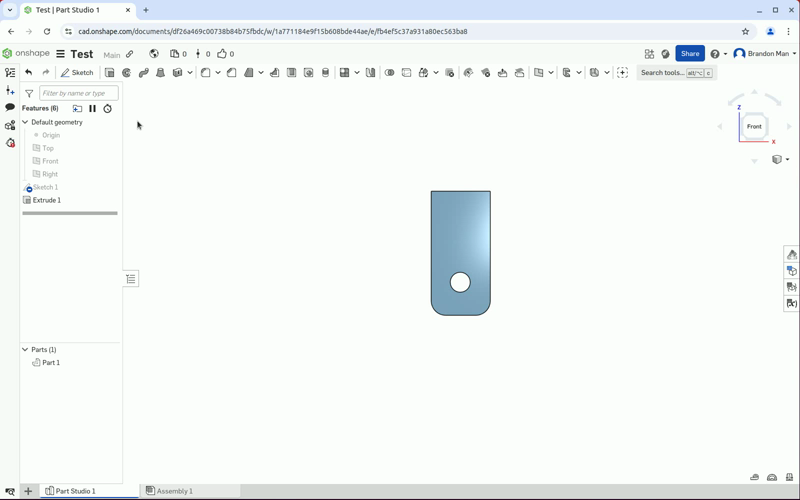
mouse_move(73, 189)
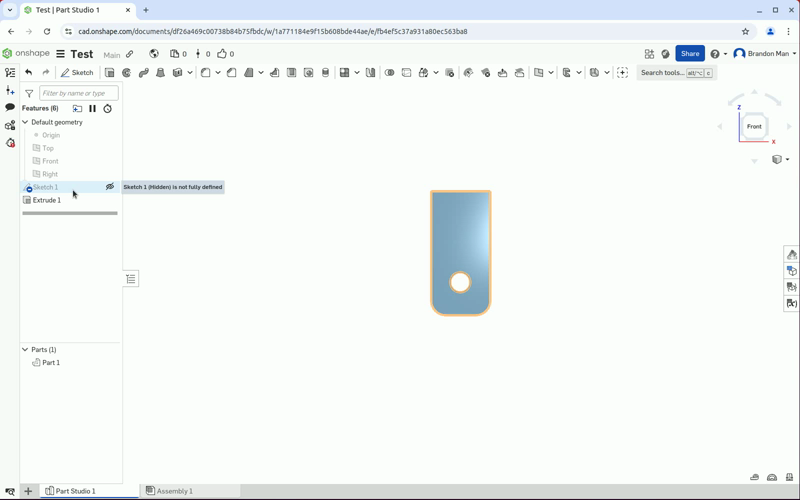
click(73, 189)
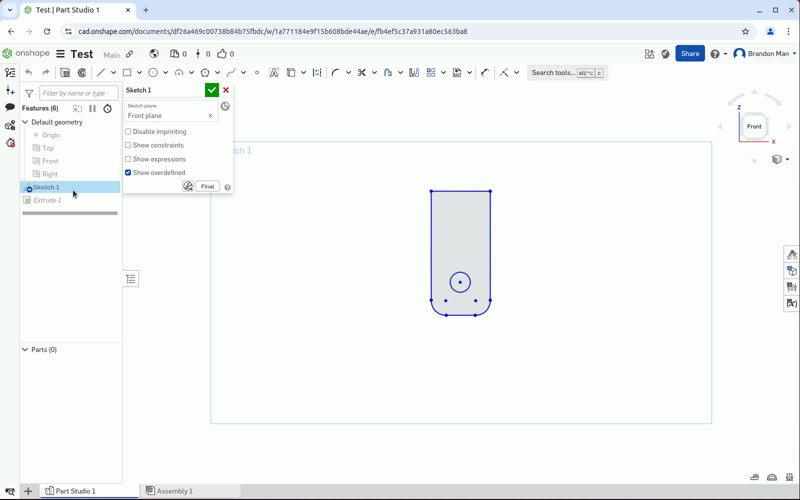
mouse_move(229, 92)
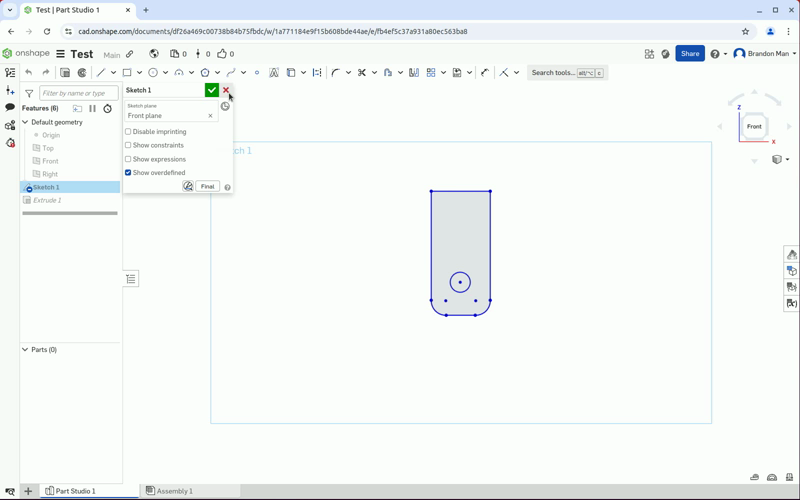
click(229, 92)
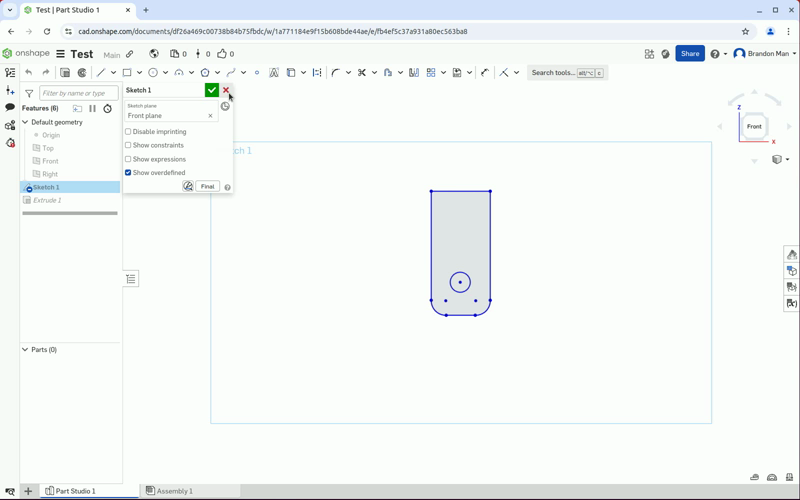
key(shift+s)
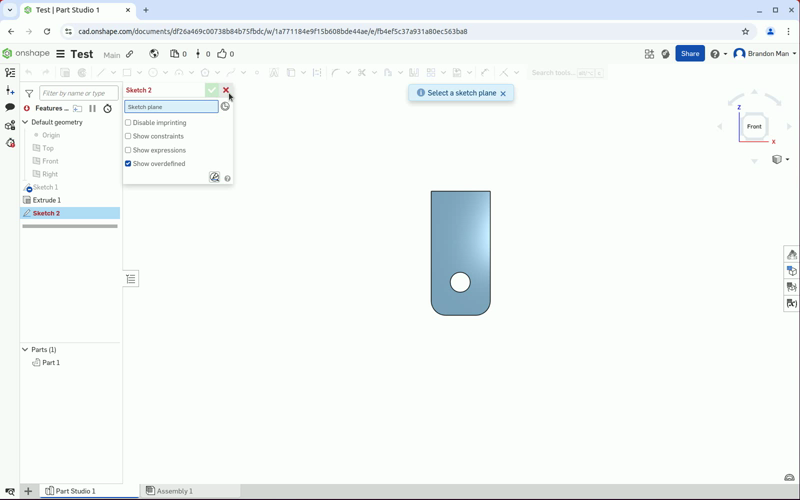
mouse_move(73, 163)
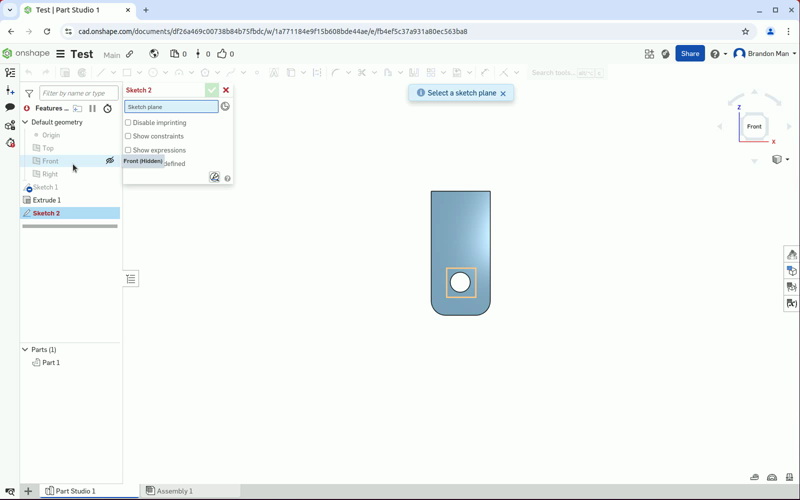
click(73, 163)
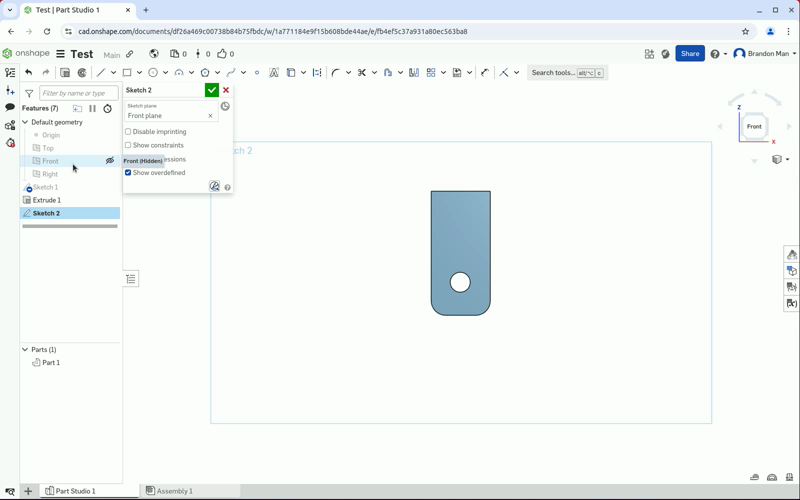
mouse_move(73, 352)
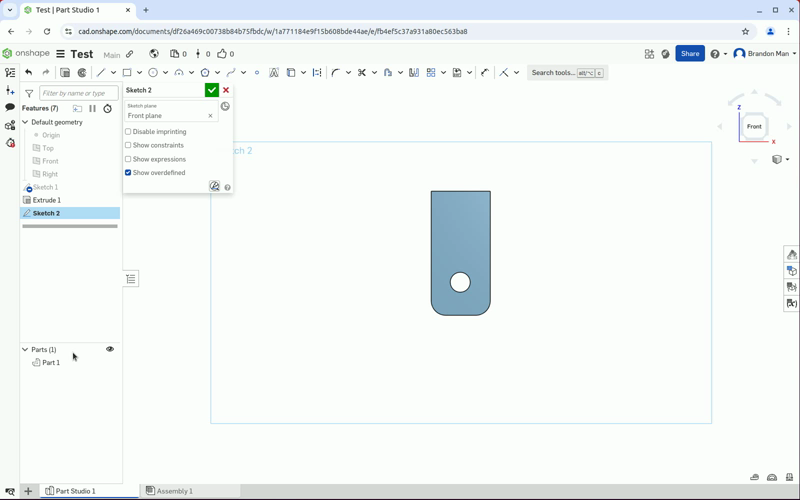
key(y)
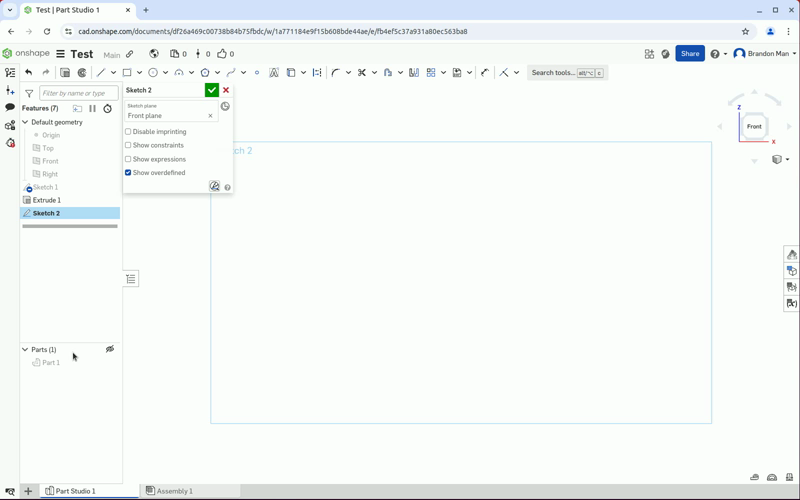
key(l)
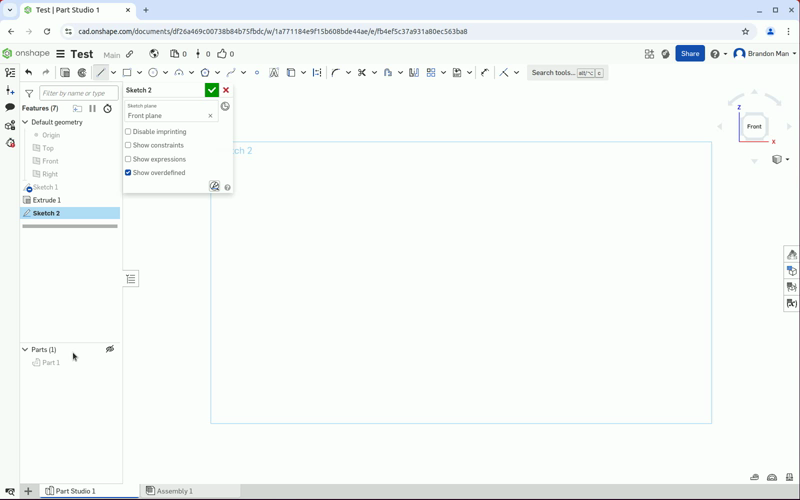
key_down(shift)
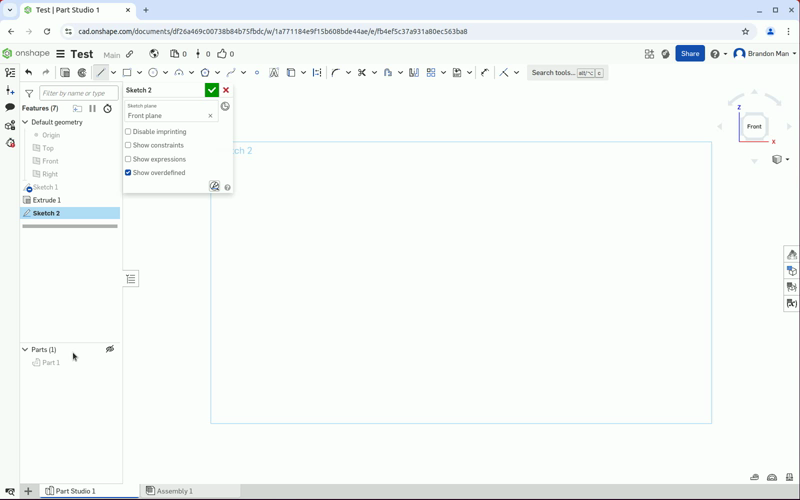
mouse_move(431, 192)
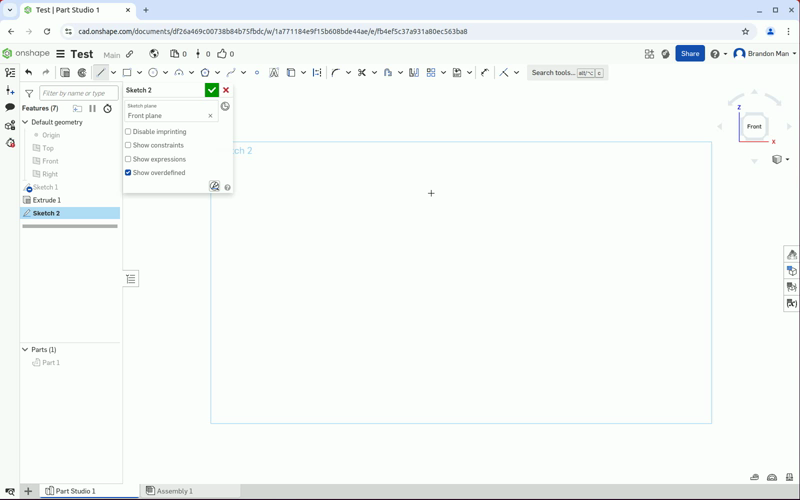
click(431, 192)
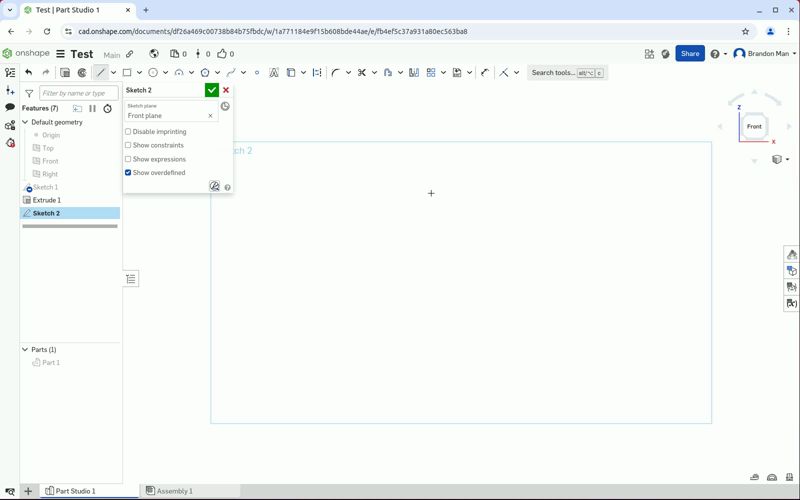
key_up(shift)
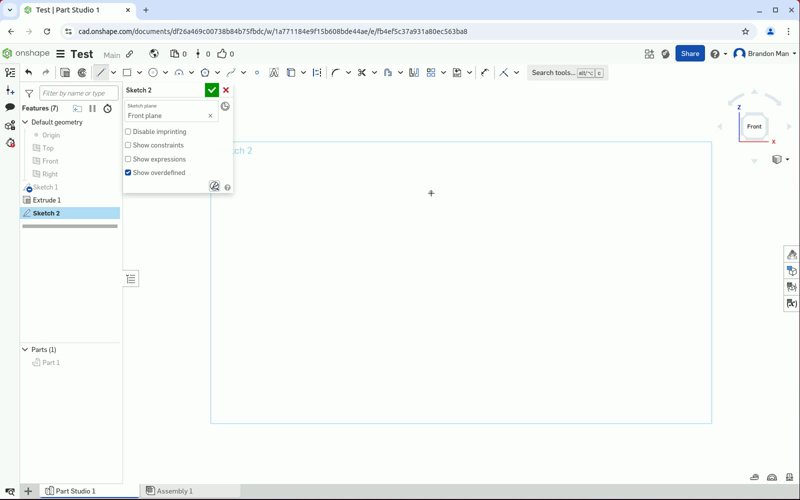
key_down(shift)
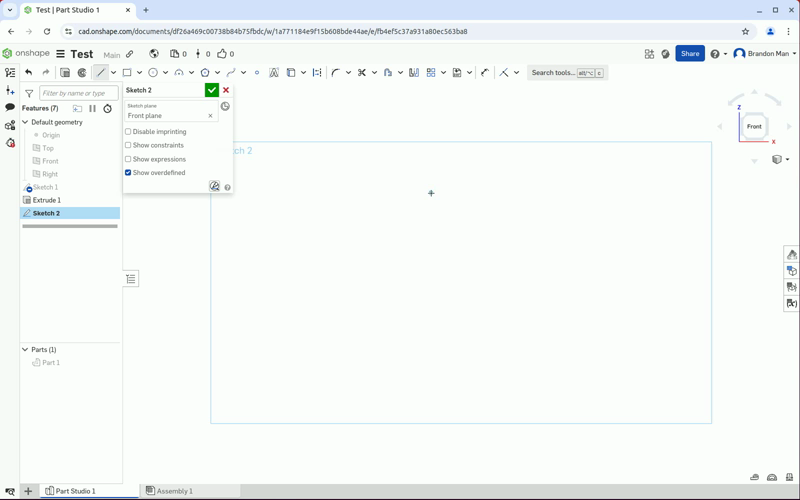
mouse_move(461, 192)
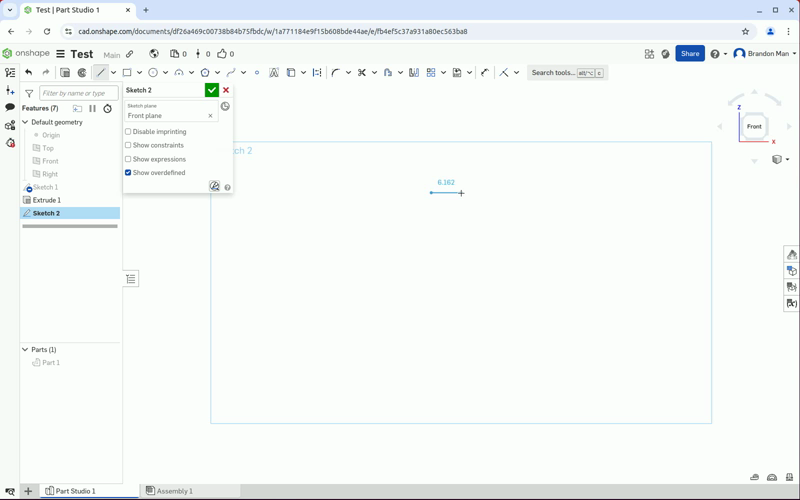
mouse_move(490, 192)
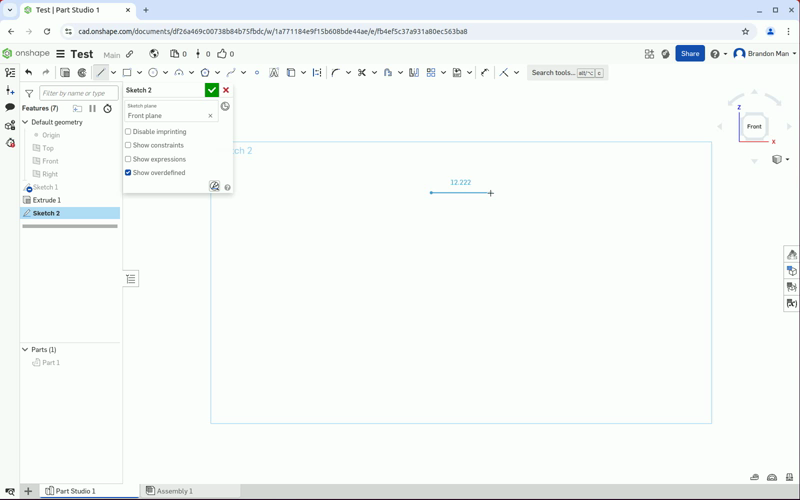
click(490, 192)
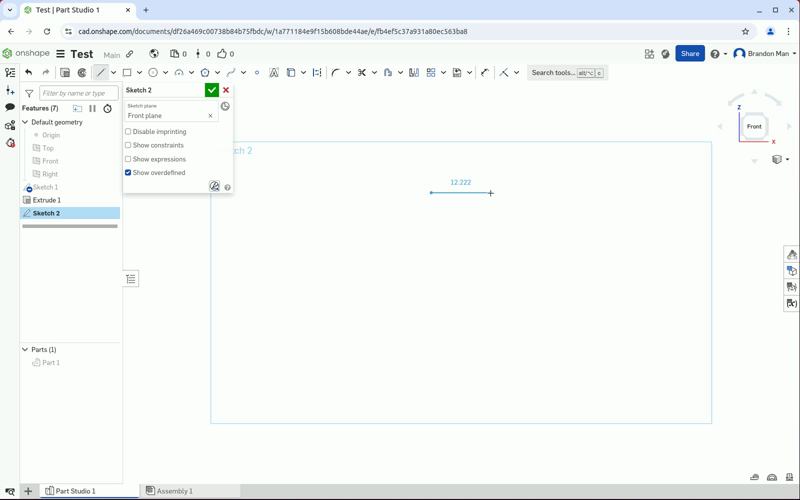
key_up(shift)
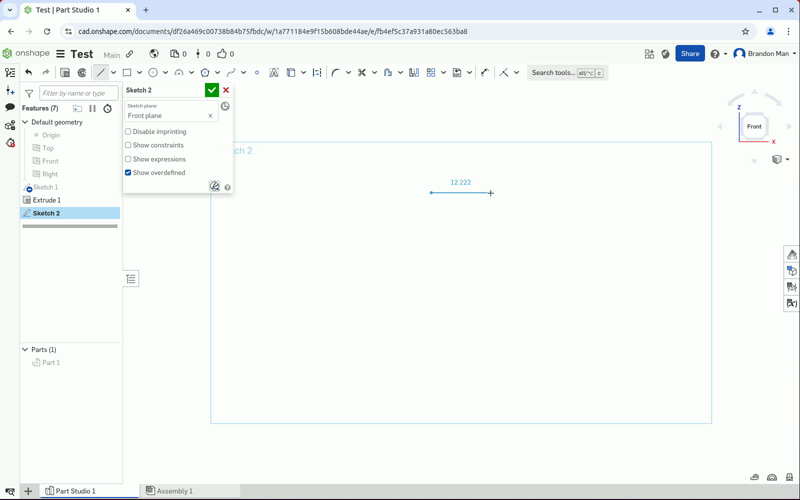
key_down(shift)
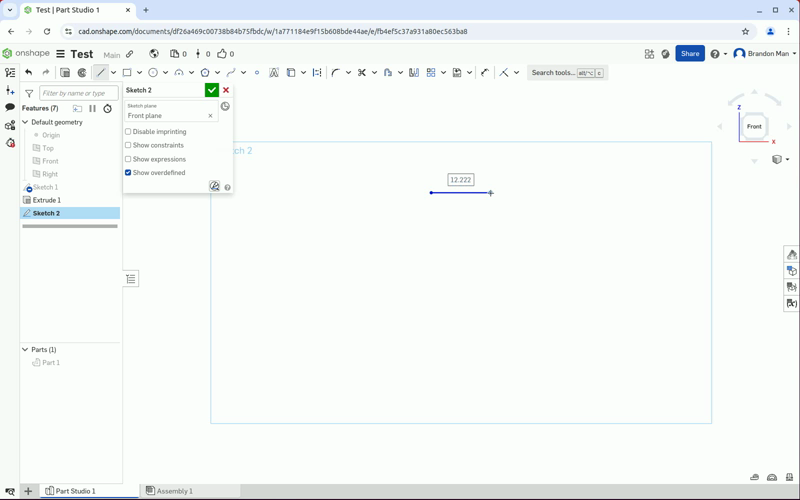
mouse_move(520, 192)
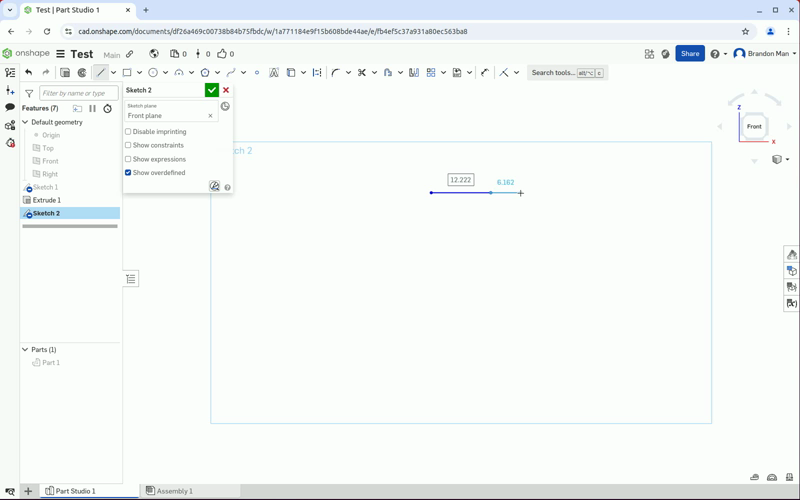
mouse_move(490, 185)
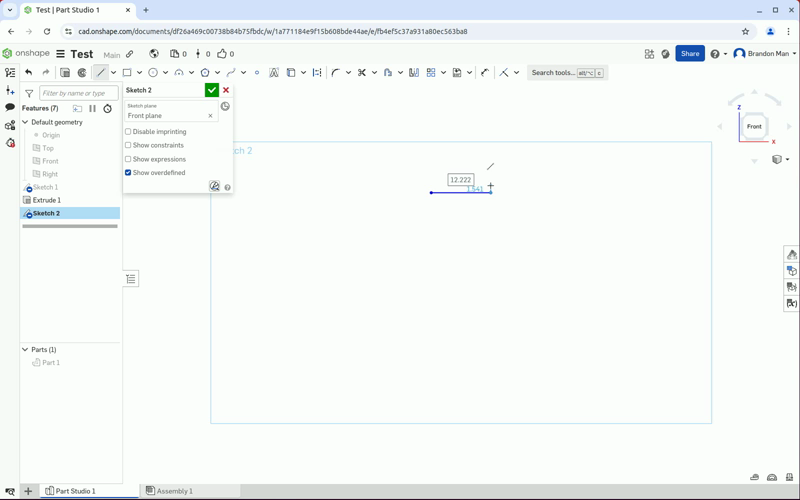
click(490, 185)
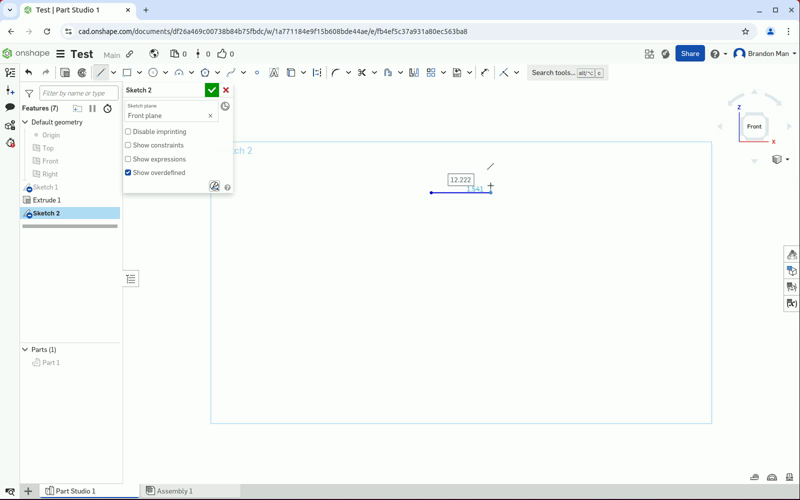
key_up(shift)
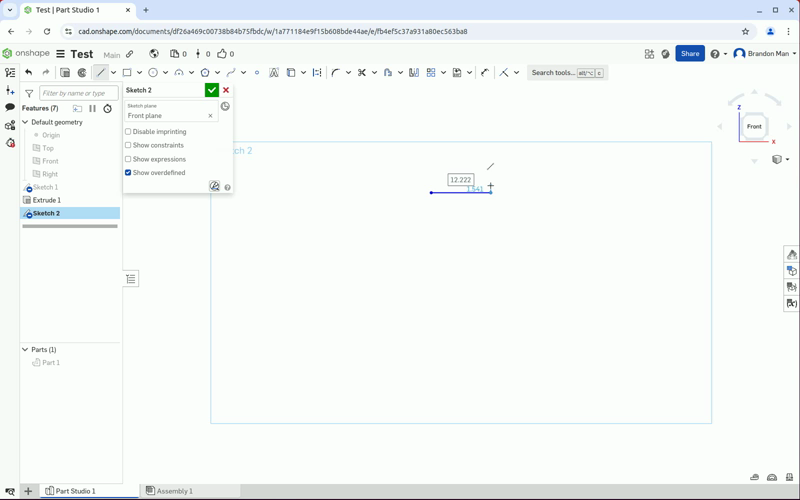
key(esc)
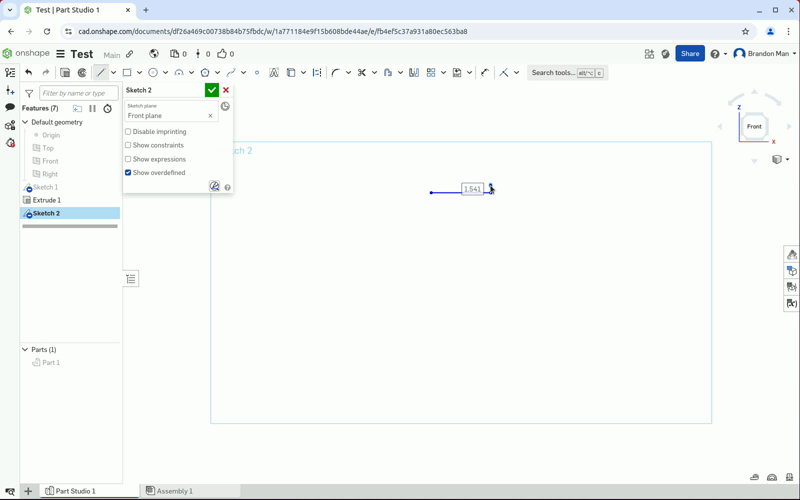
key(a)
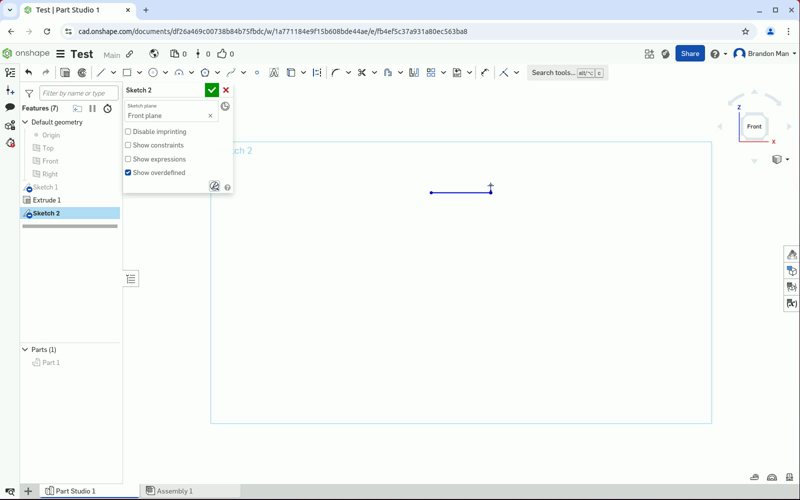
mouse_move(490, 185)
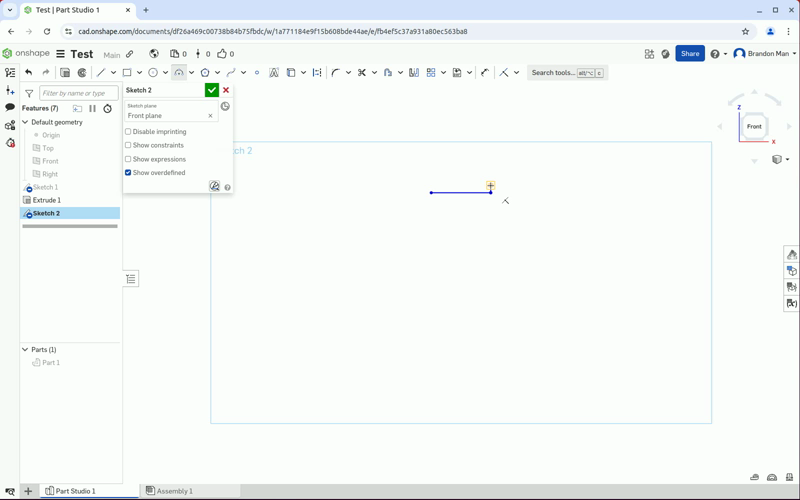
click(490, 185)
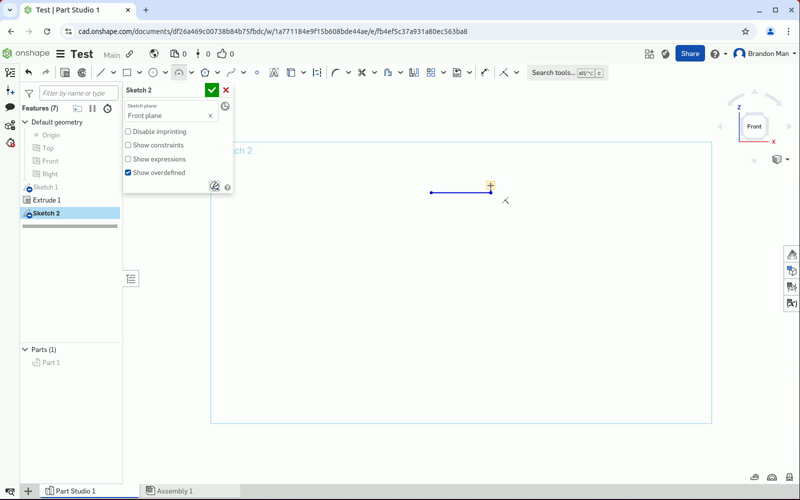
key_down(shift)
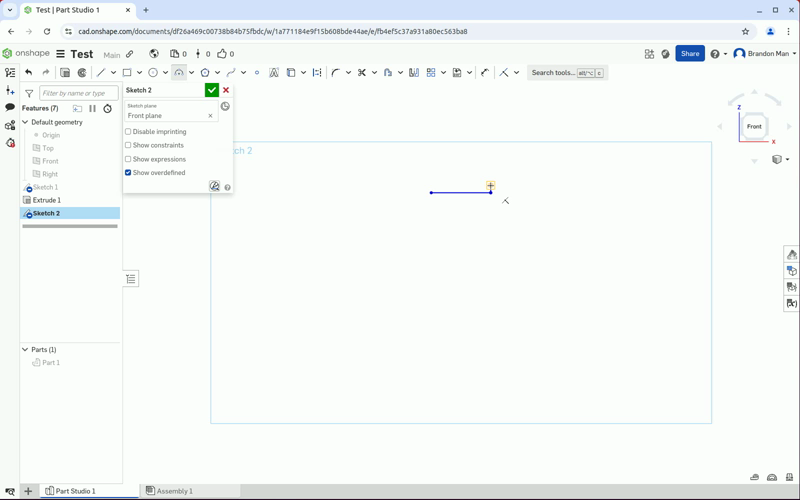
mouse_move(475, 170)
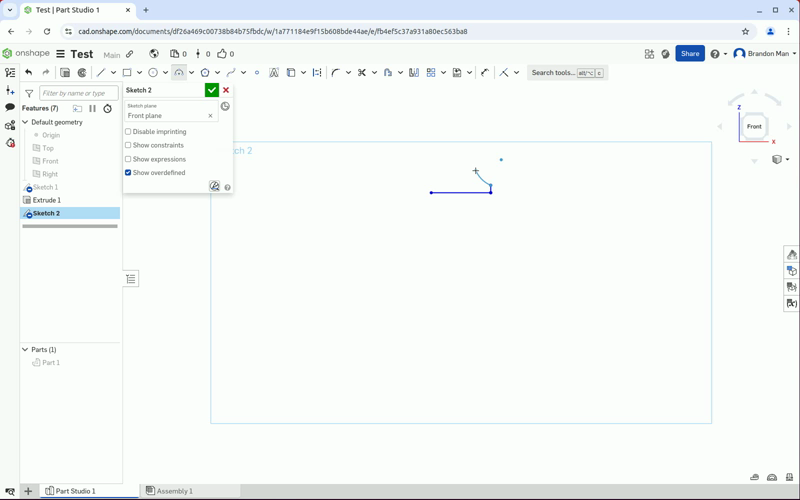
click(475, 170)
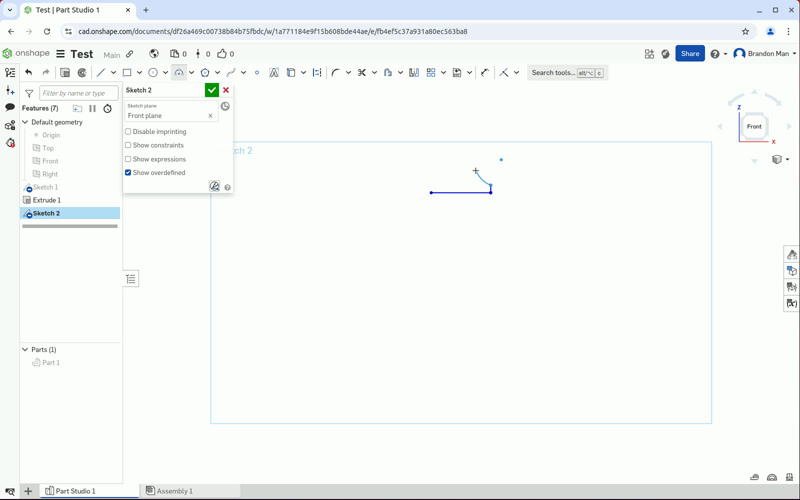
mouse_move(486, 174)
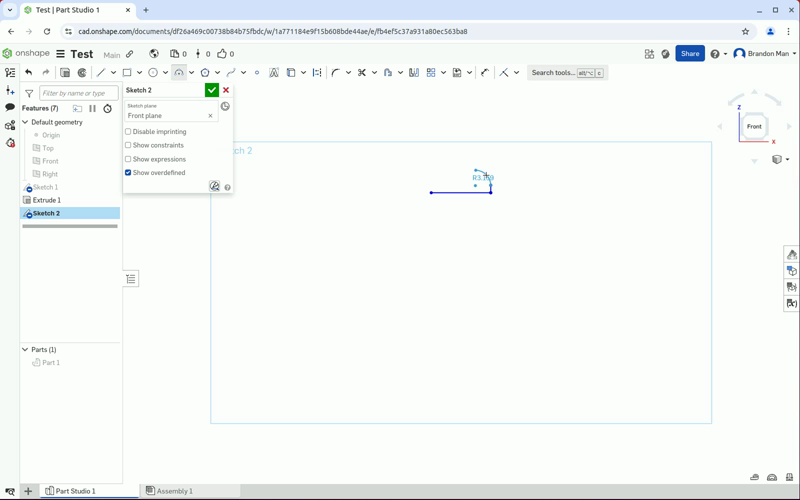
click(486, 174)
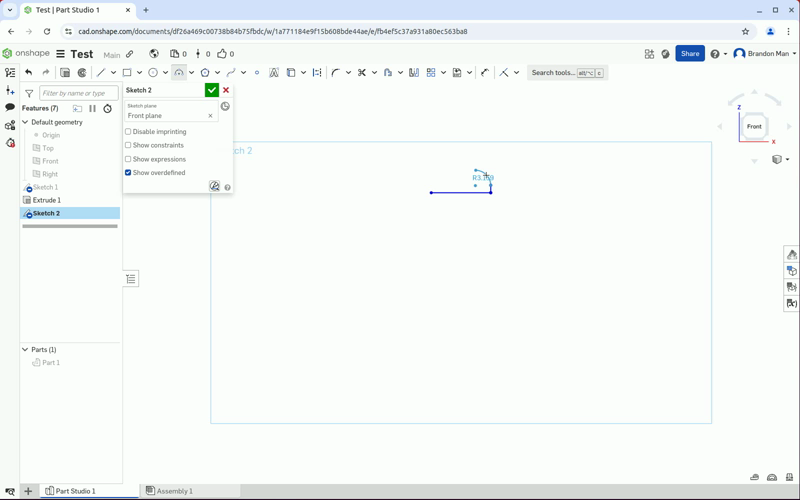
key_up(shift)
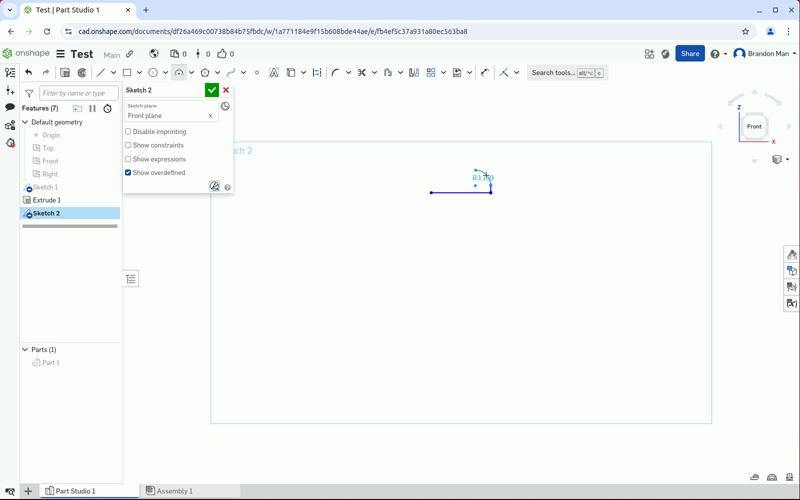
key(esc)
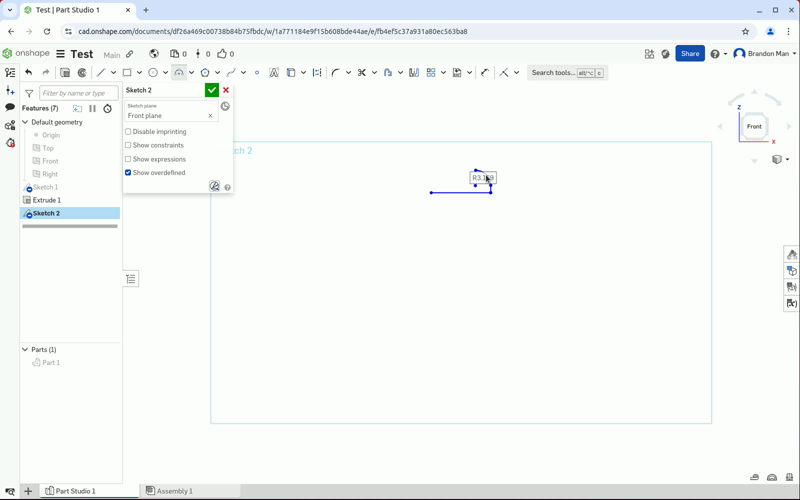
key(l)
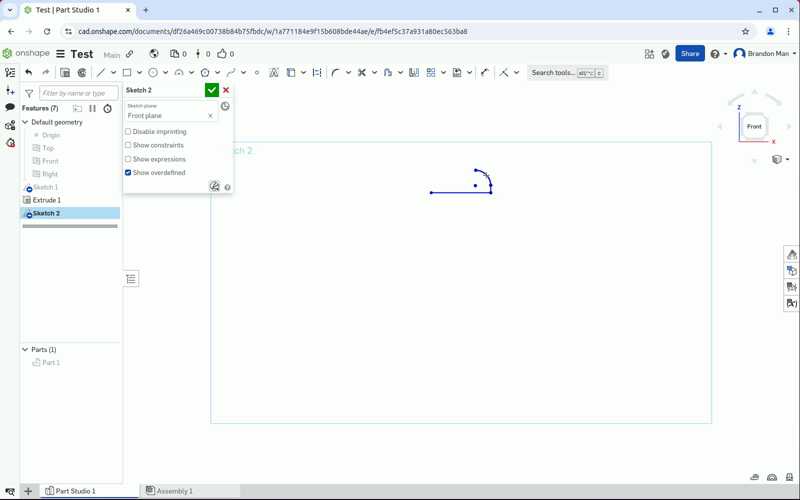
mouse_move(475, 170)
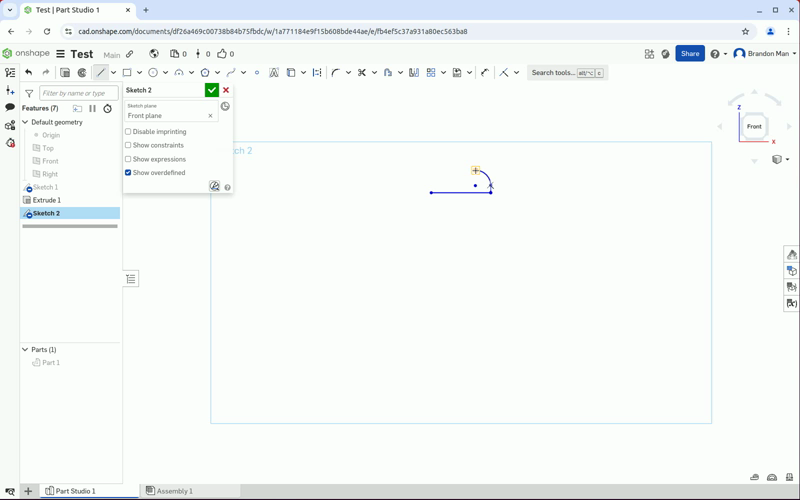
click(475, 170)
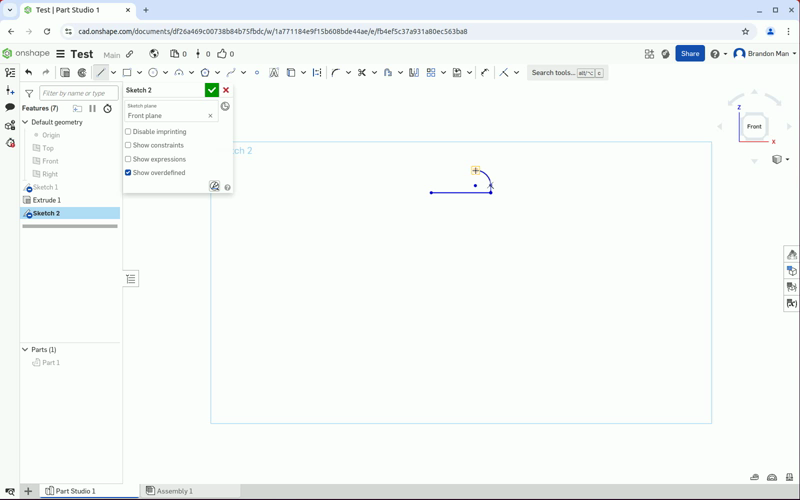
key_down(shift)
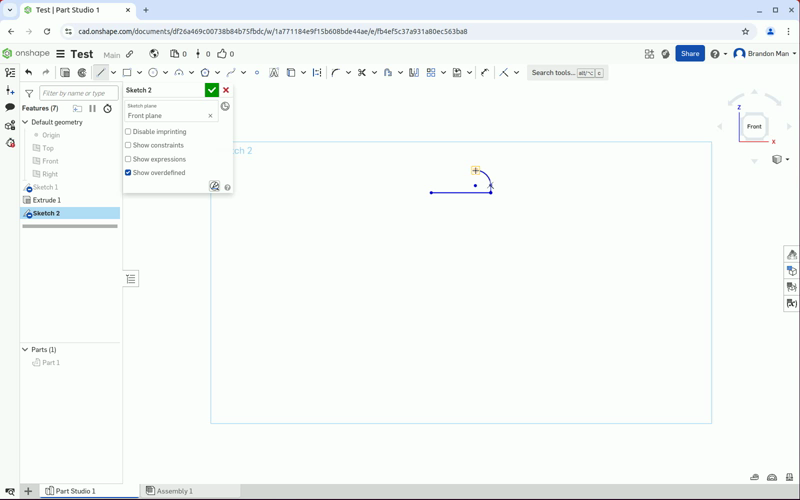
mouse_move(505, 170)
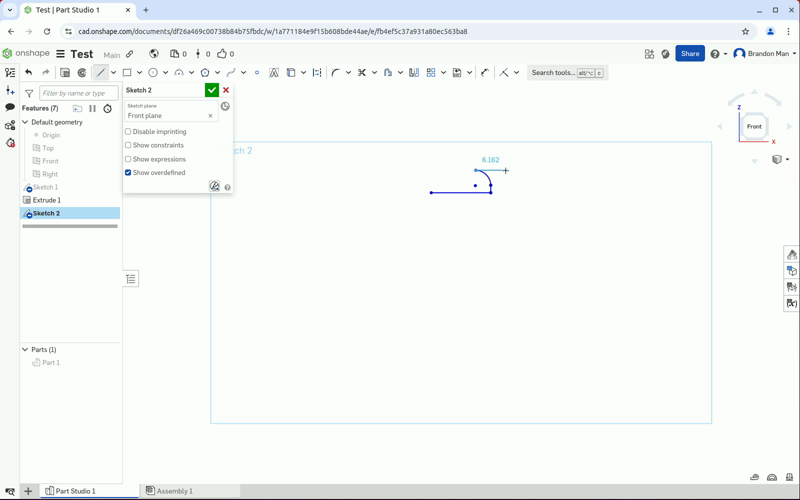
mouse_move(446, 170)
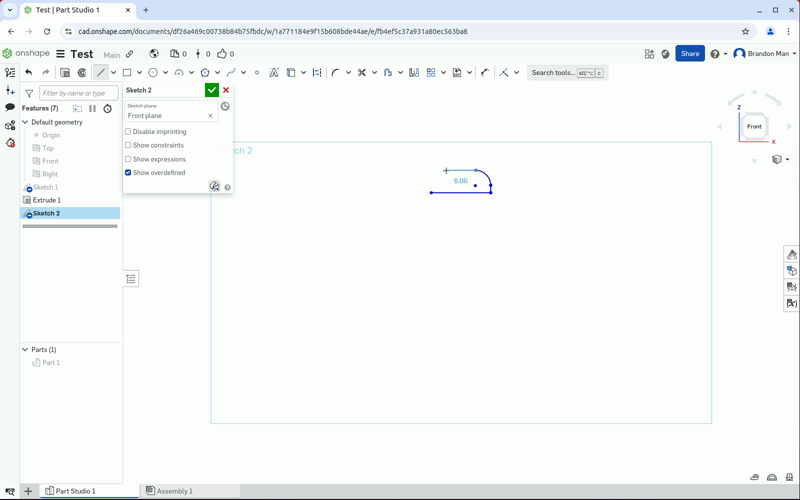
click(446, 170)
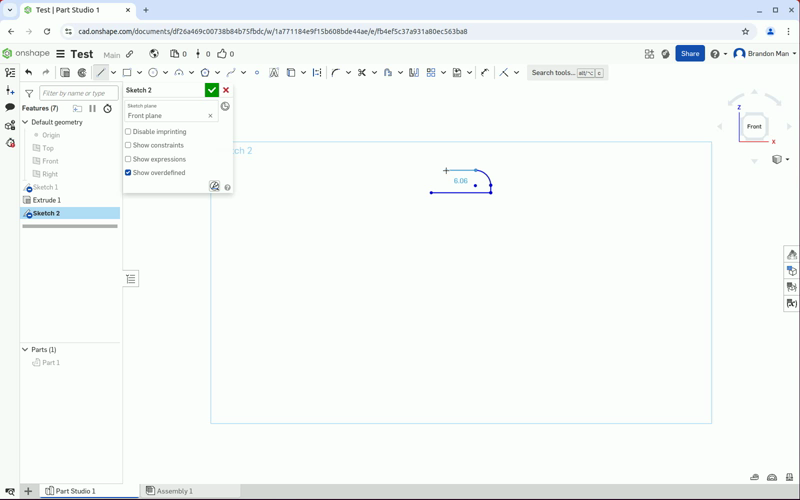
key_up(shift)
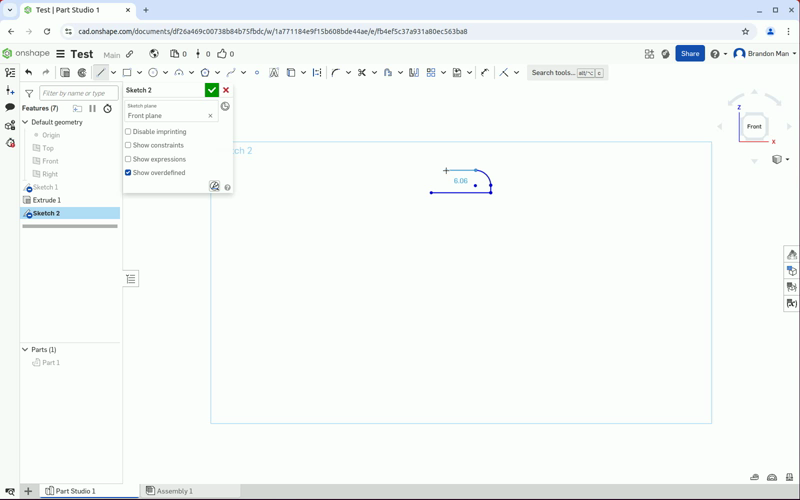
key(esc)
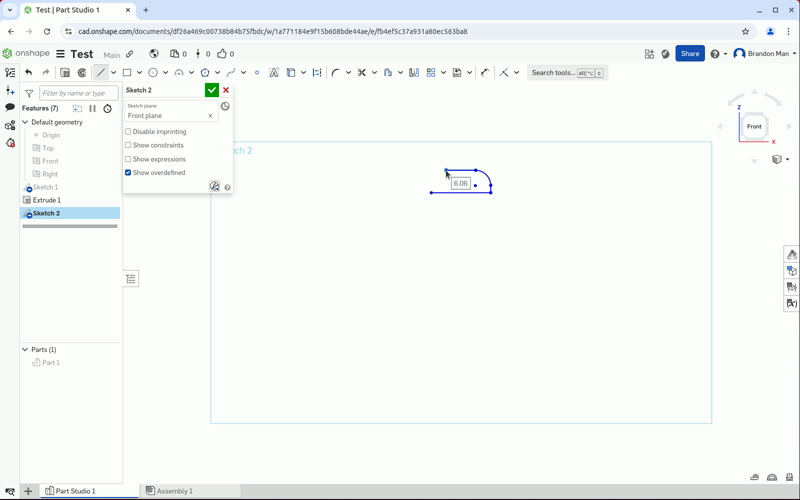
key(a)
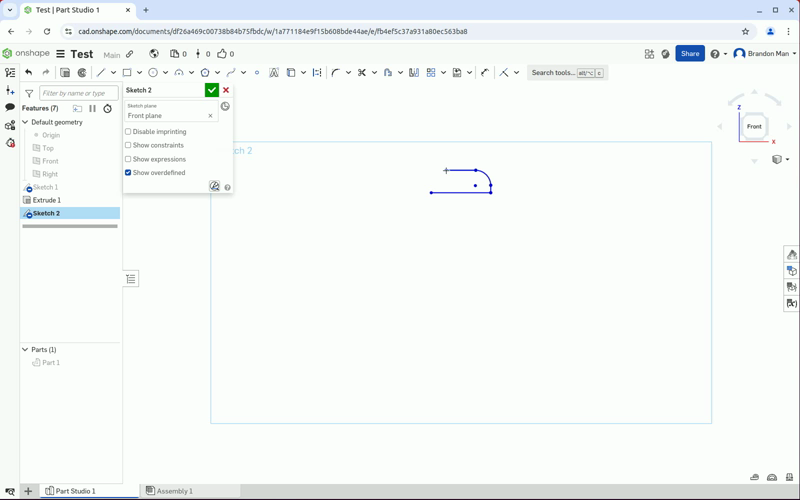
mouse_move(446, 170)
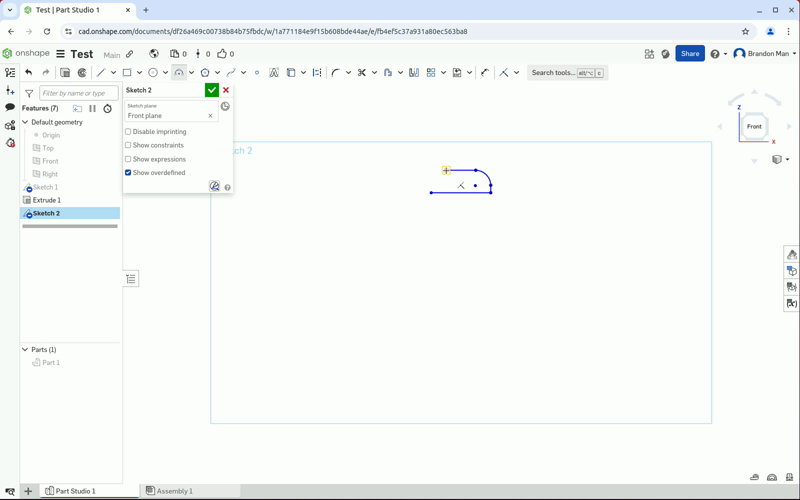
click(446, 170)
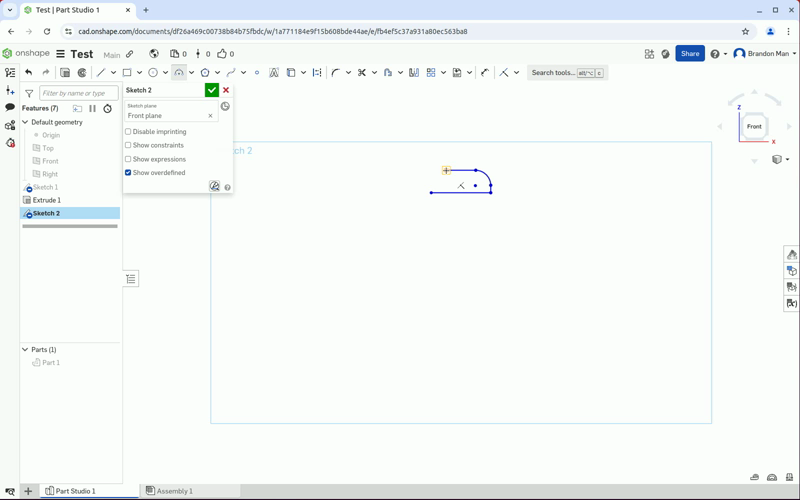
key_down(shift)
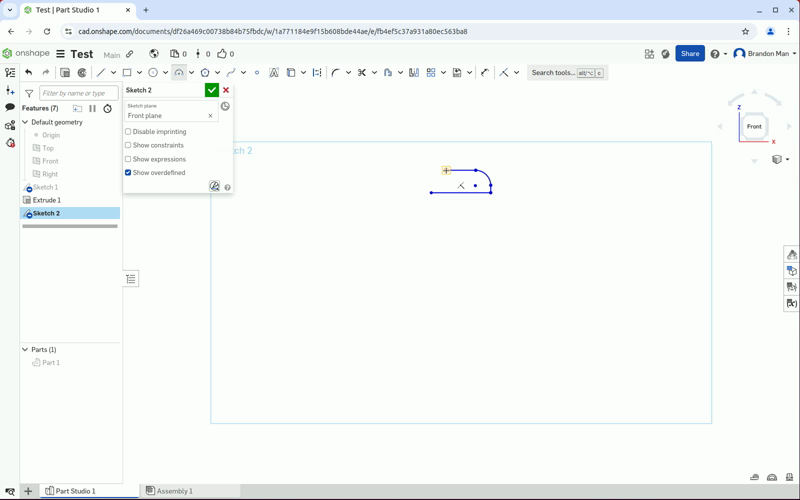
mouse_move(431, 185)
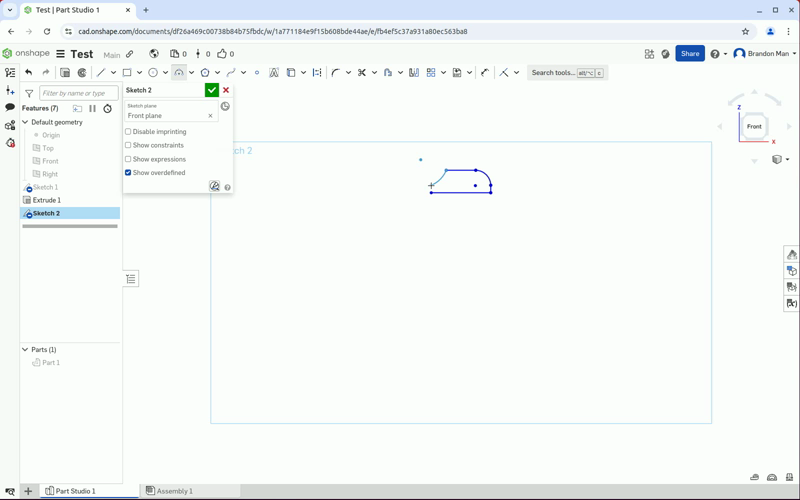
click(431, 185)
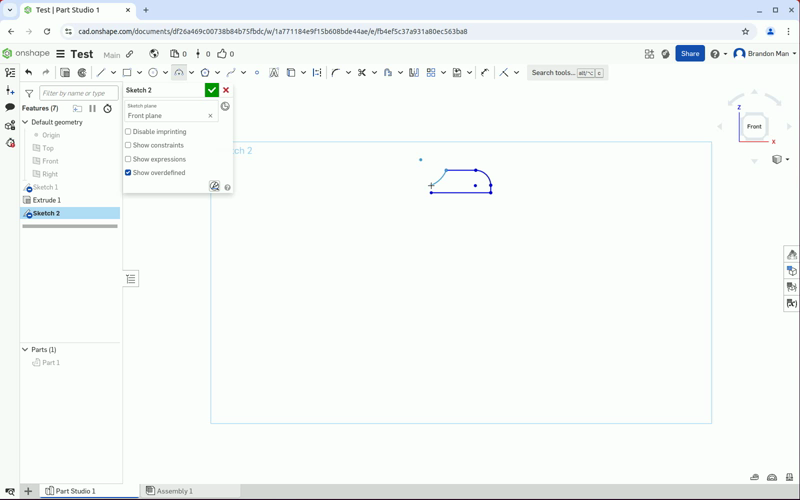
mouse_move(435, 174)
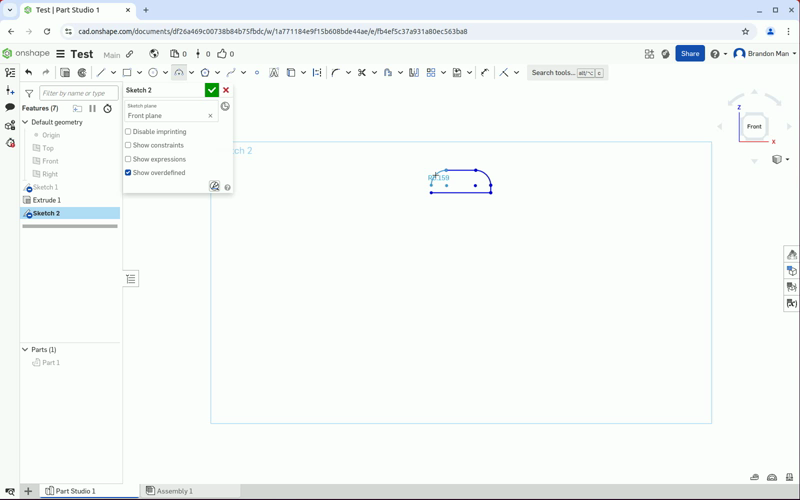
click(435, 174)
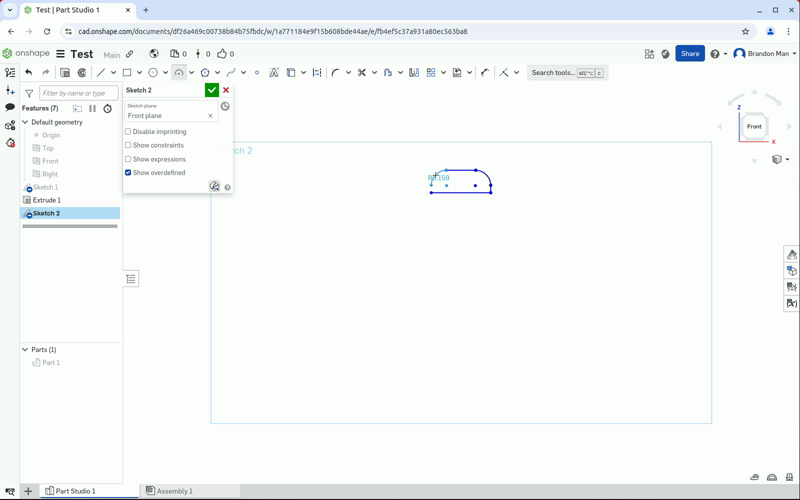
key_up(shift)
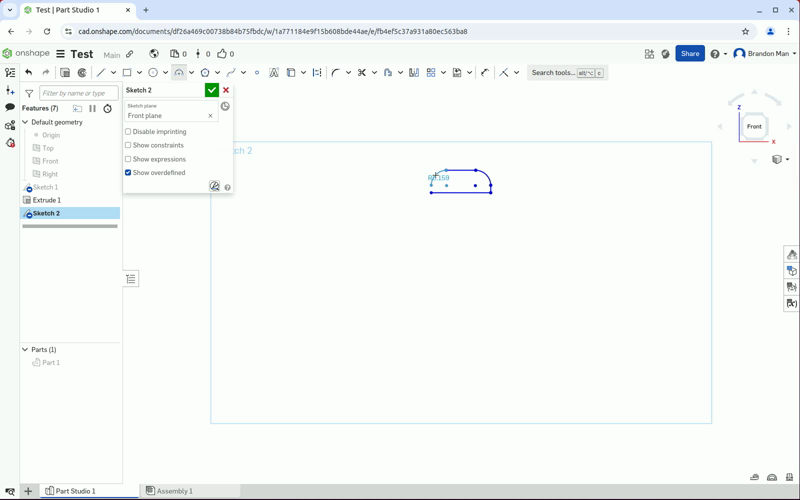
key(esc)
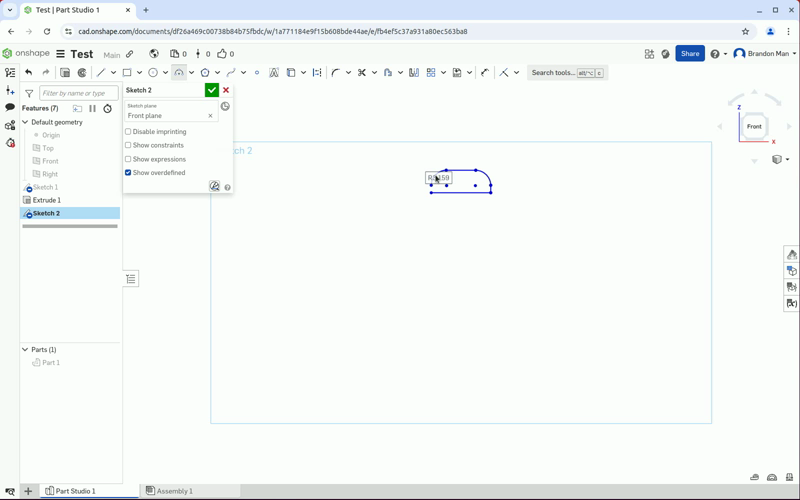
key(l)
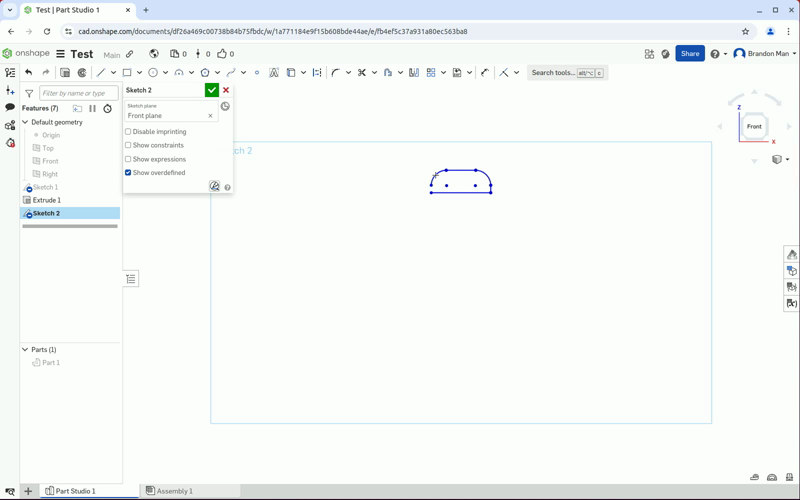
mouse_move(431, 185)
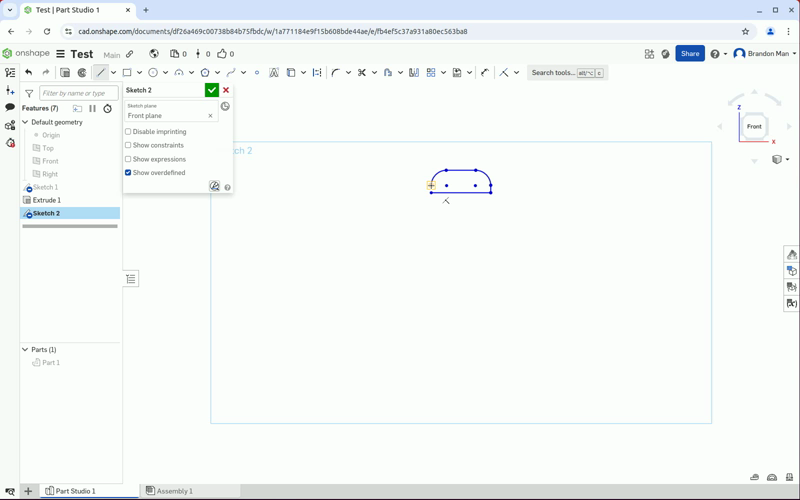
click(431, 185)
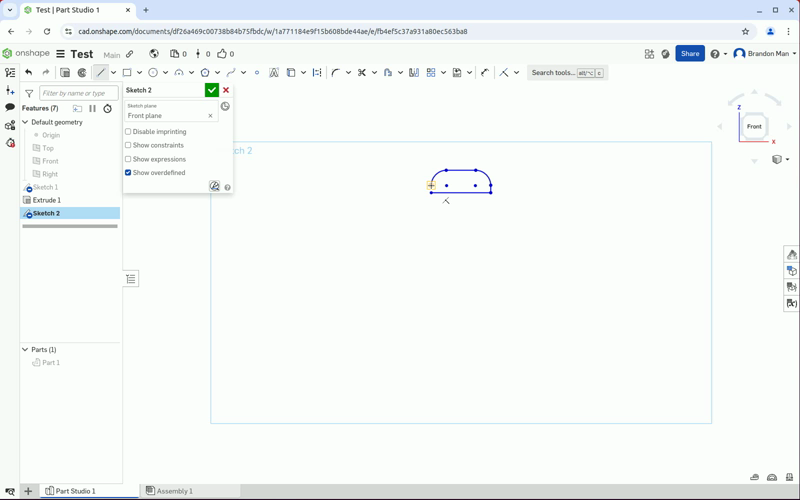
mouse_move(461, 185)
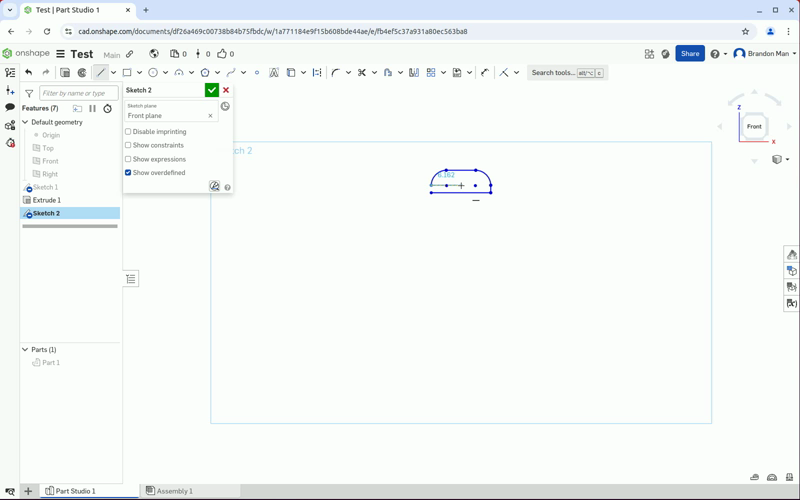
key_down(shift)
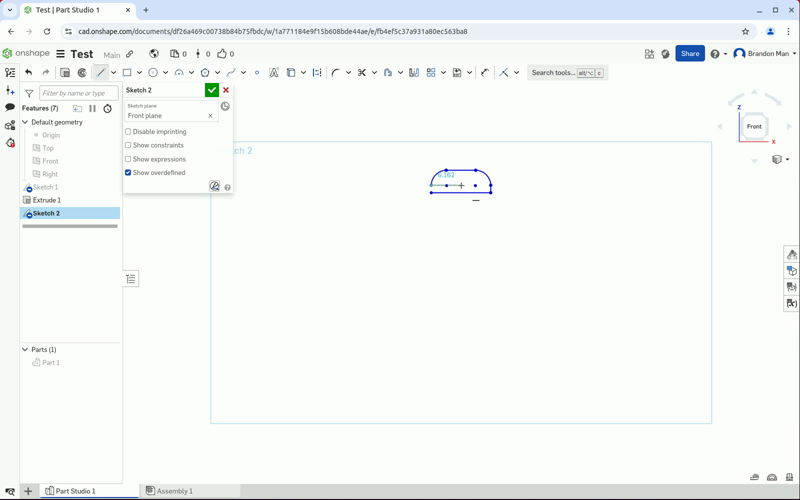
mouse_move(431, 192)
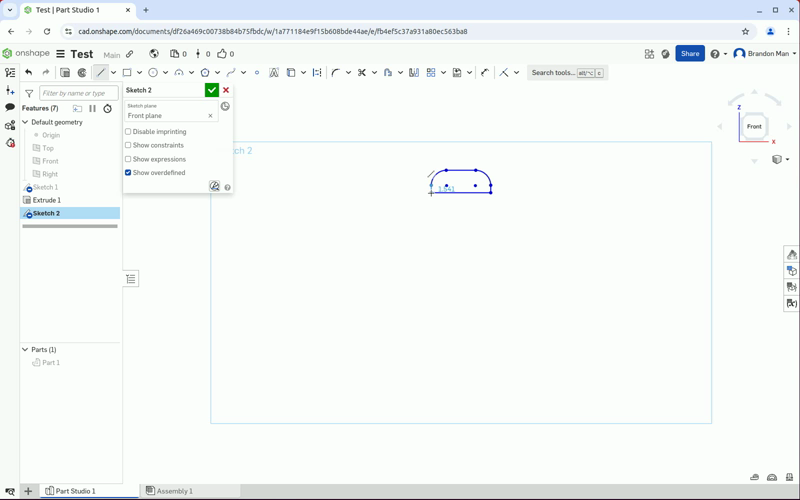
key_up(shift)
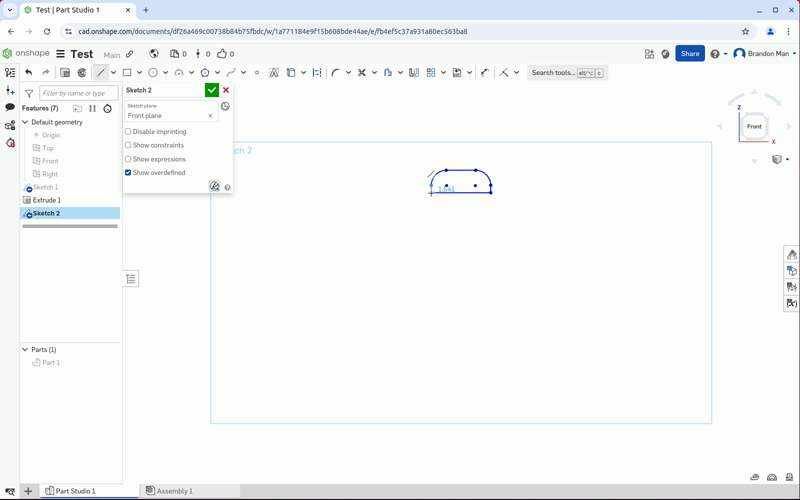
click(431, 192)
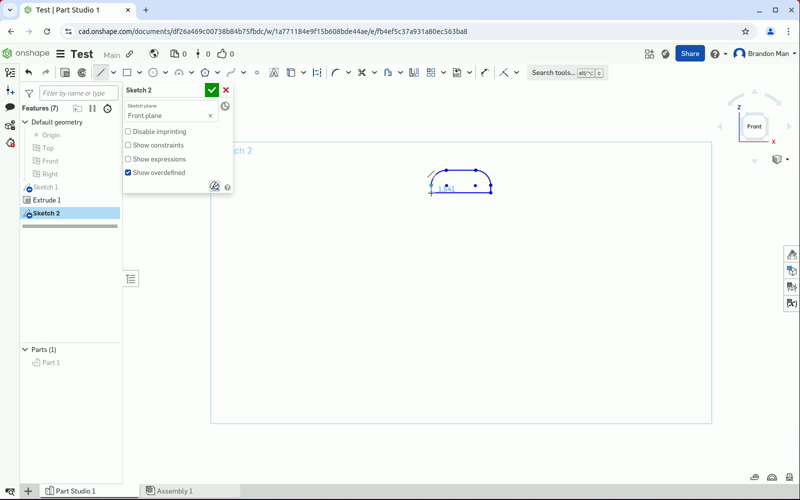
key(esc)
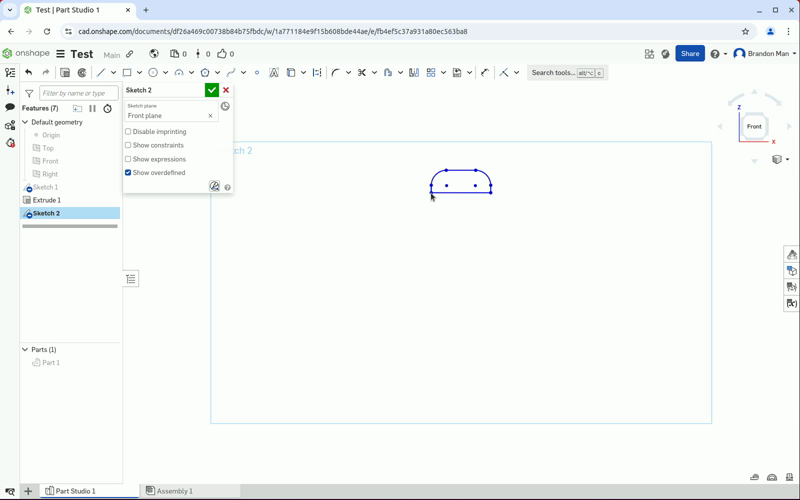
mouse_move(438, 185)
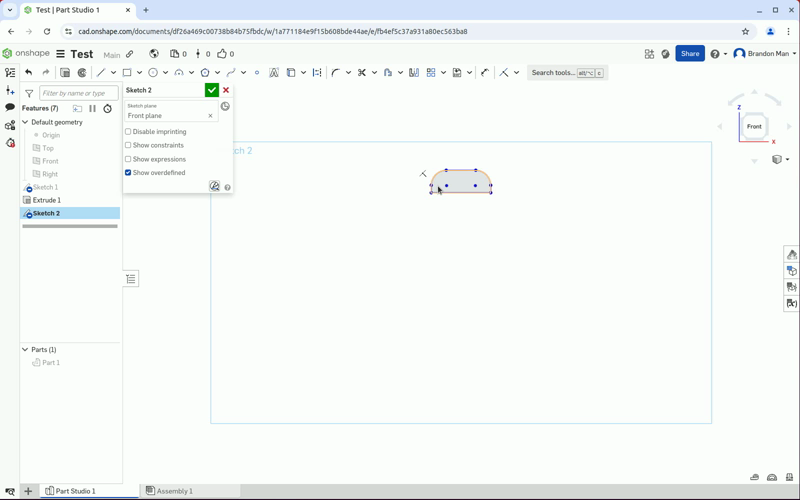
scroll(6)
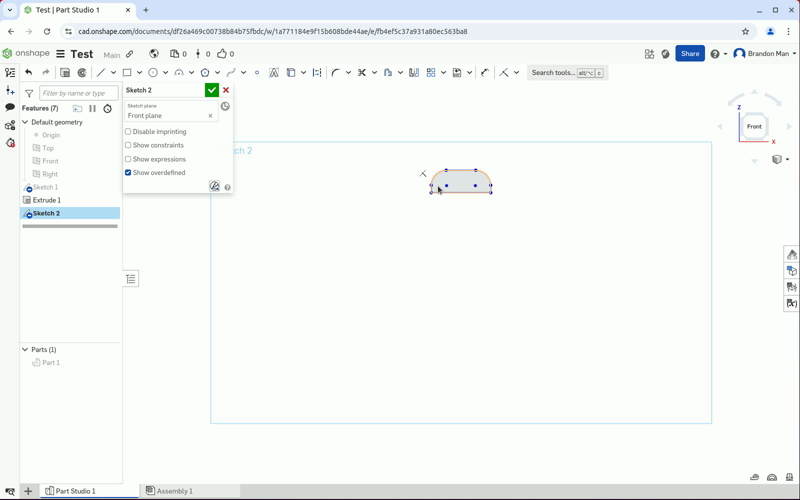
scroll(6)
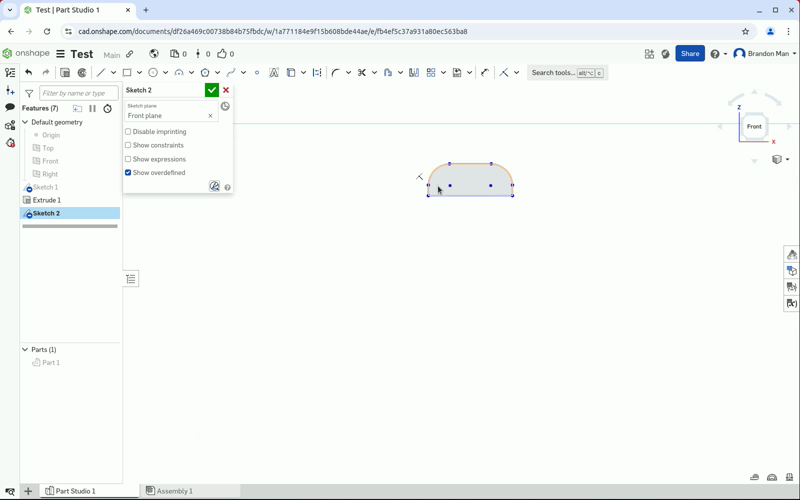
scroll(6)
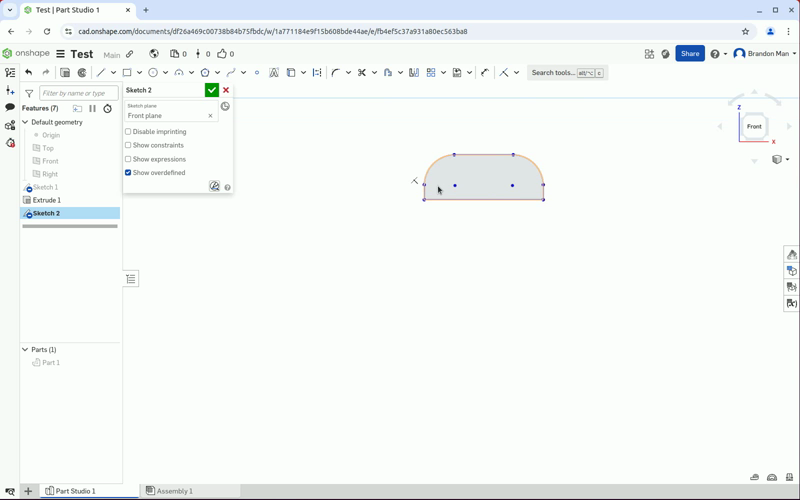
scroll(6)
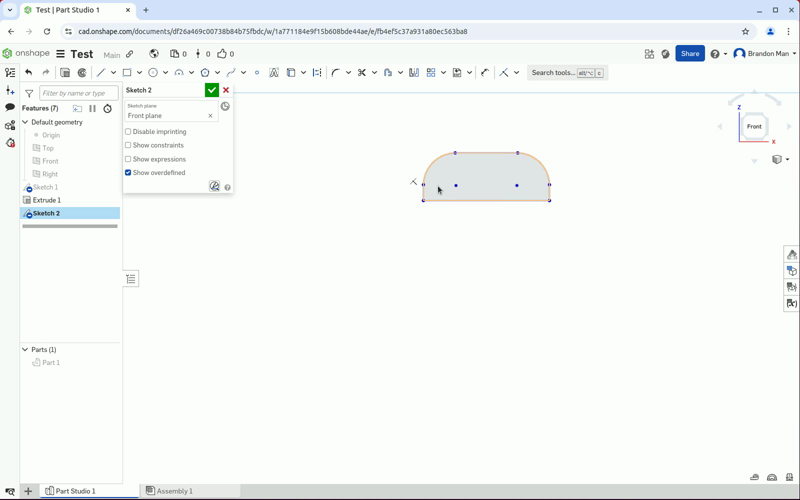
scroll(6)
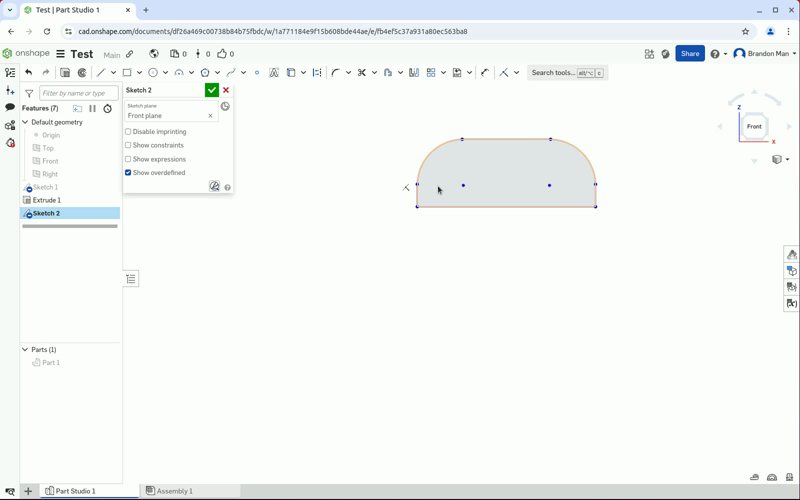
scroll(6)
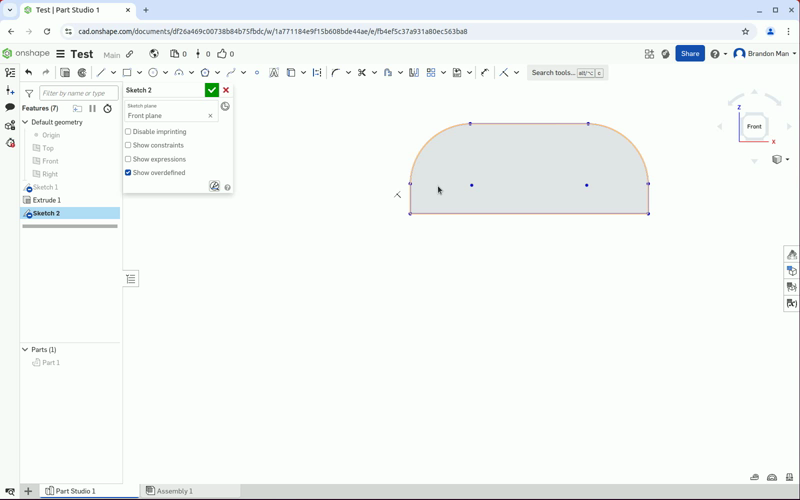
scroll(6)
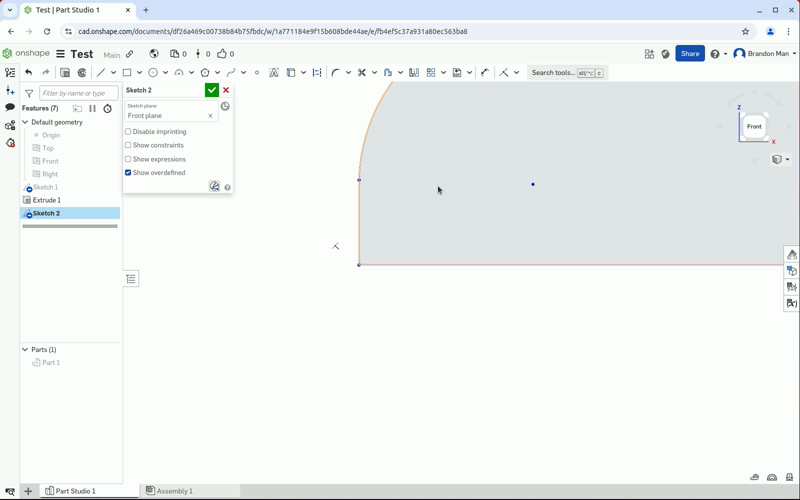
click(438, 185)
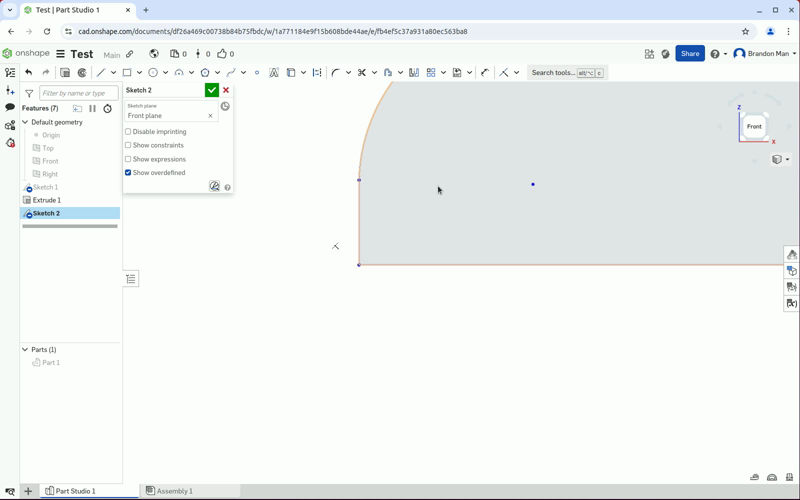
scroll(-6)
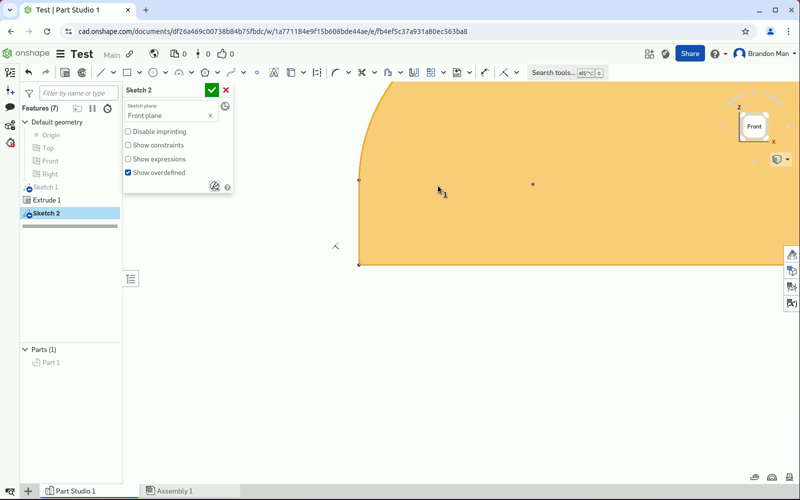
scroll(-6)
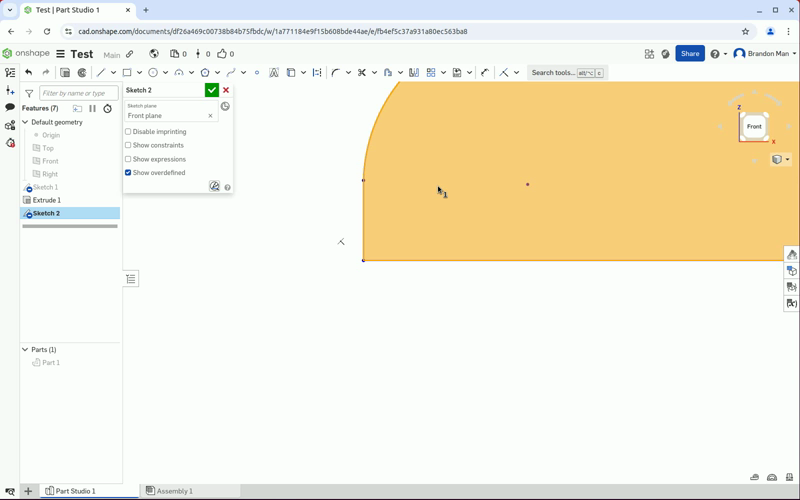
scroll(-6)
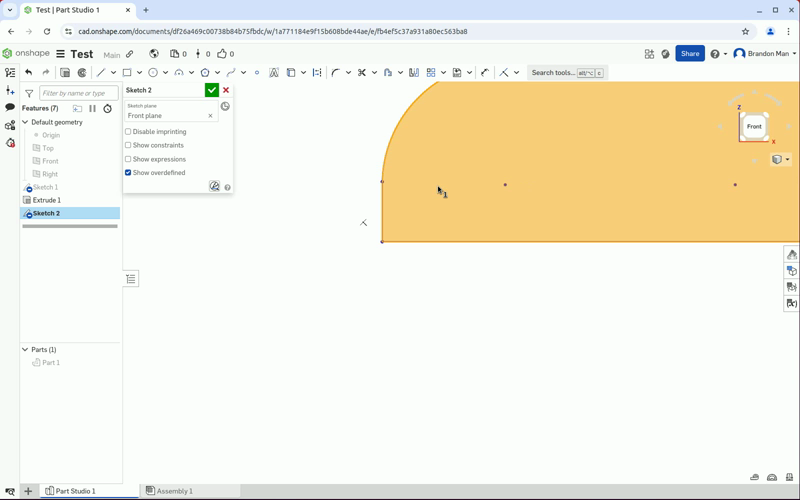
scroll(-6)
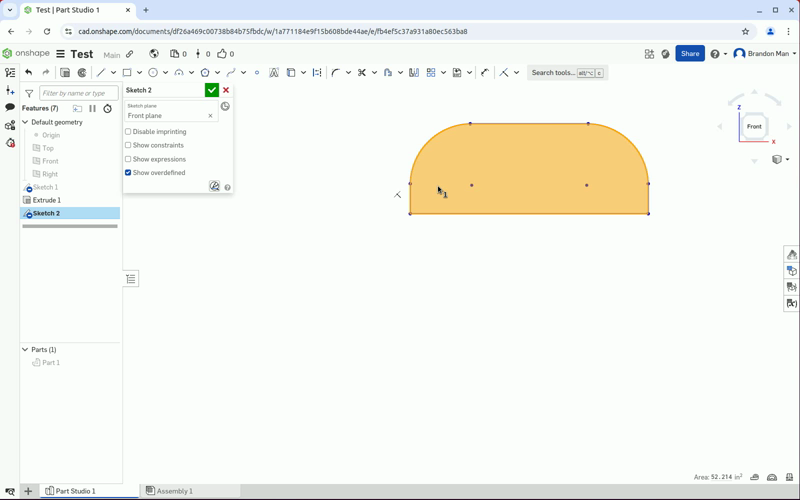
scroll(-6)
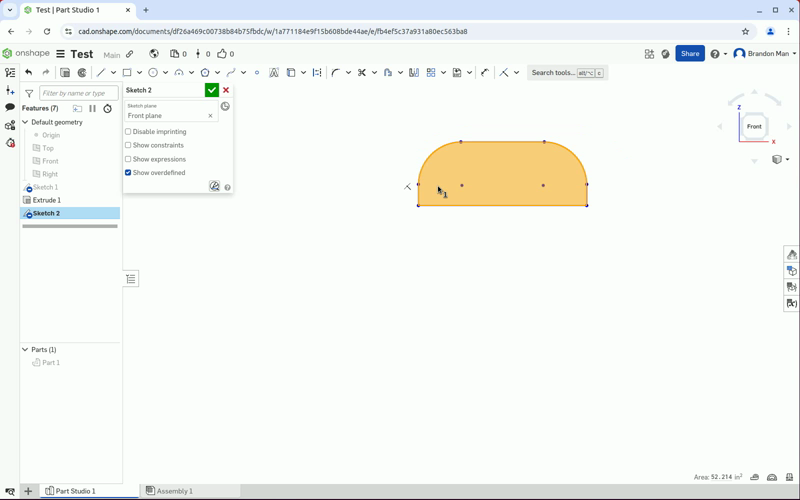
scroll(-6)
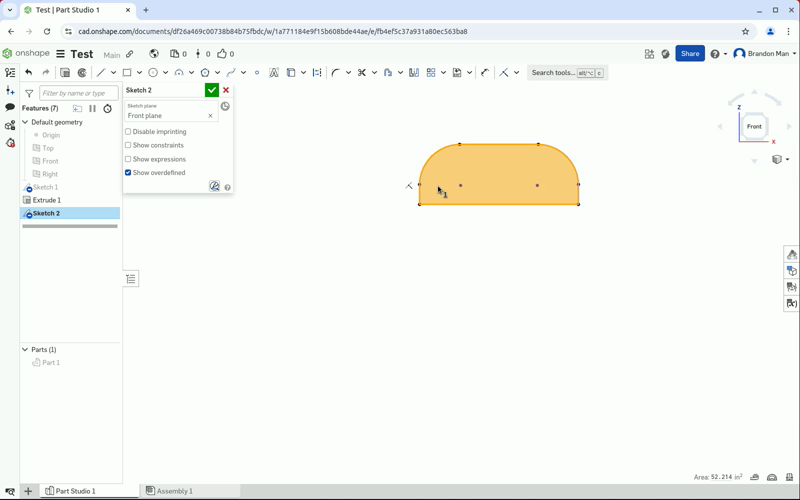
scroll(-6)
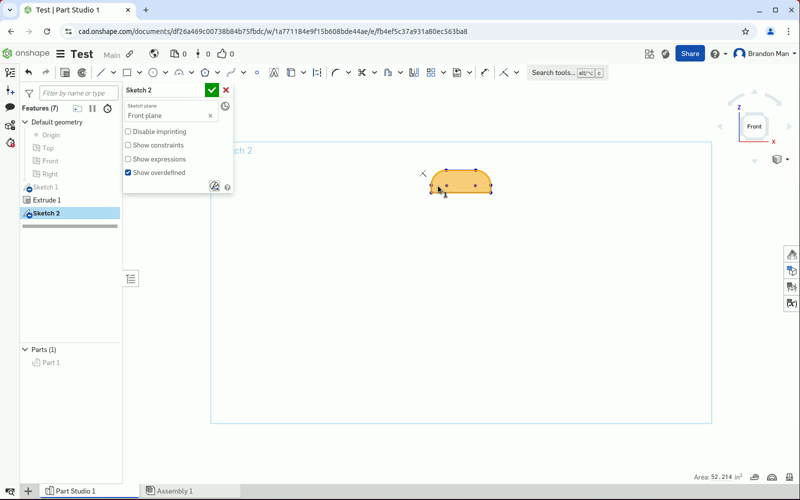
mouse_move(73, 352)
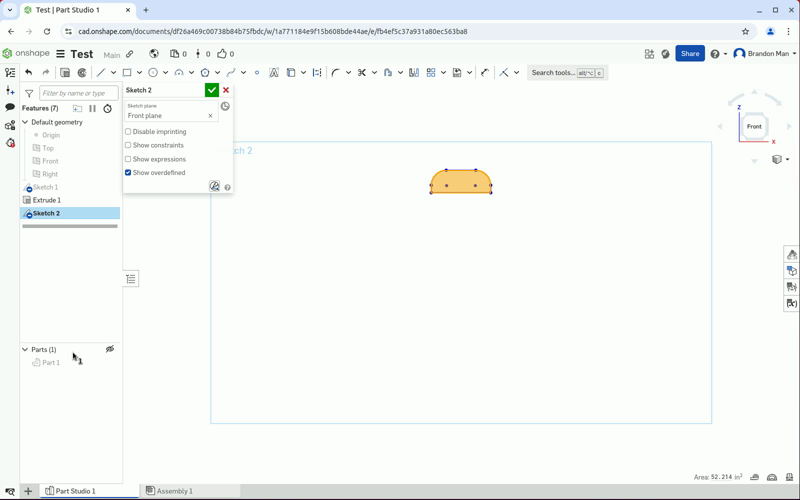
key(shift+y)
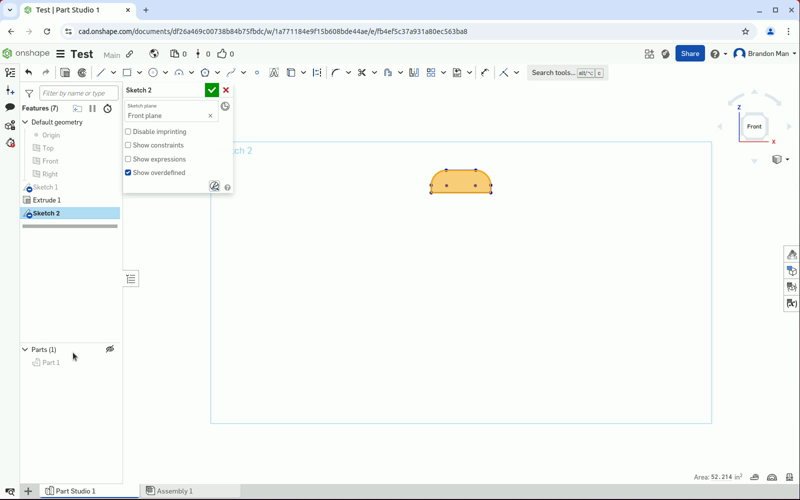
key(shift+e)
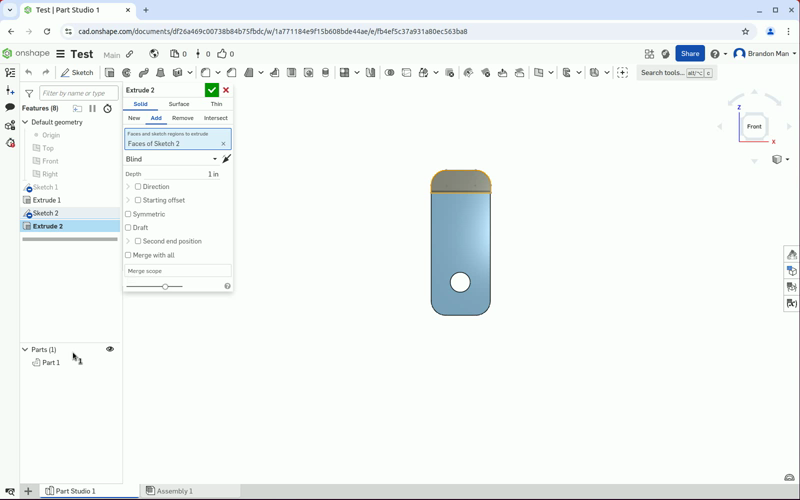
mouse_move(143, 106)
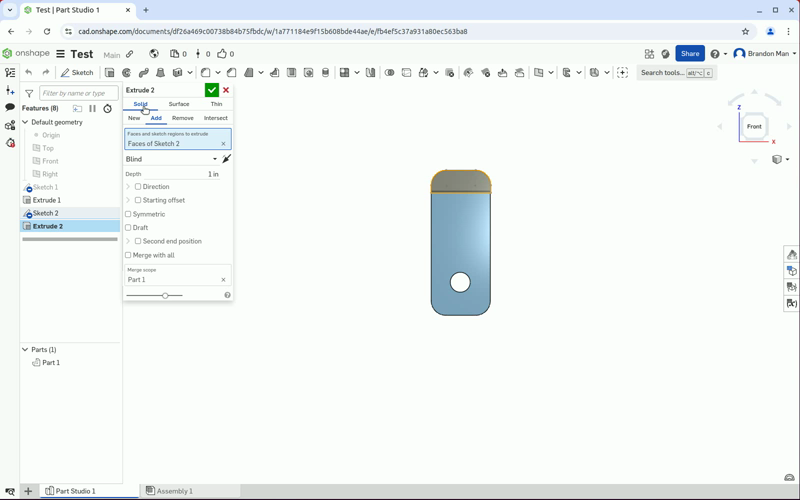
click(143, 106)
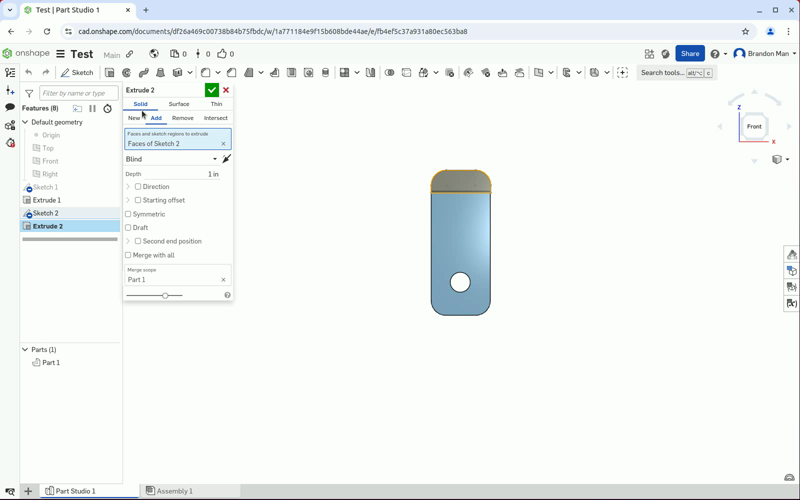
mouse_move(137, 120)
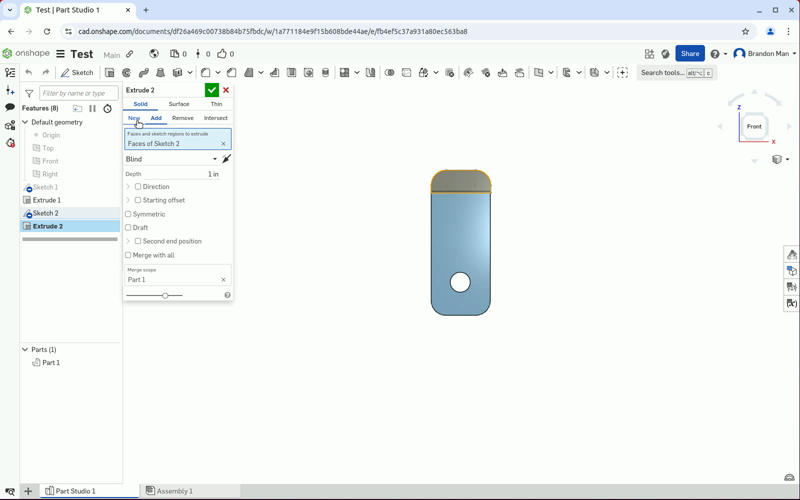
click(137, 120)
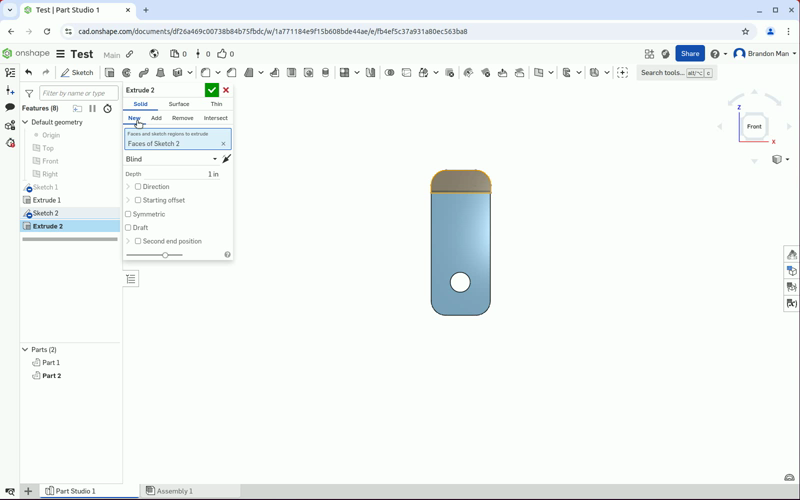
key(tab, 4)
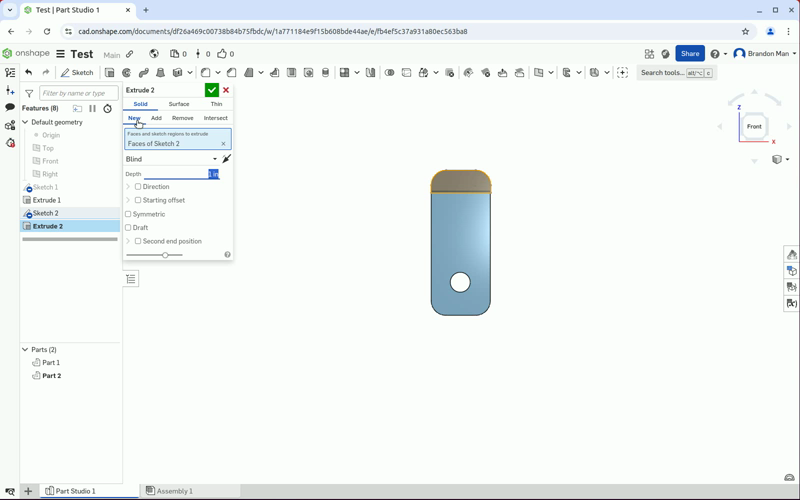
text(3.851)
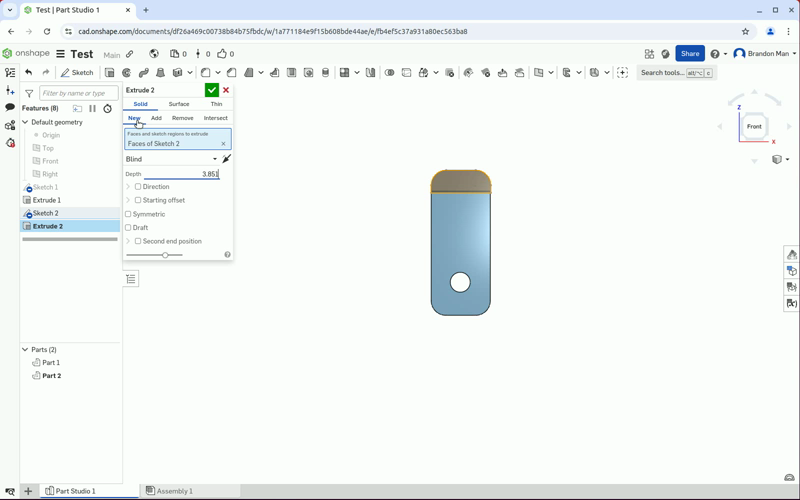
key(enter)
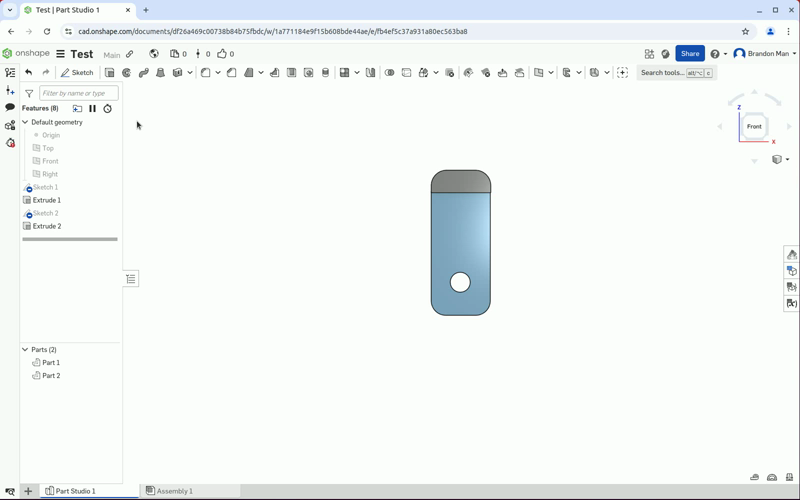
key(shift+h)
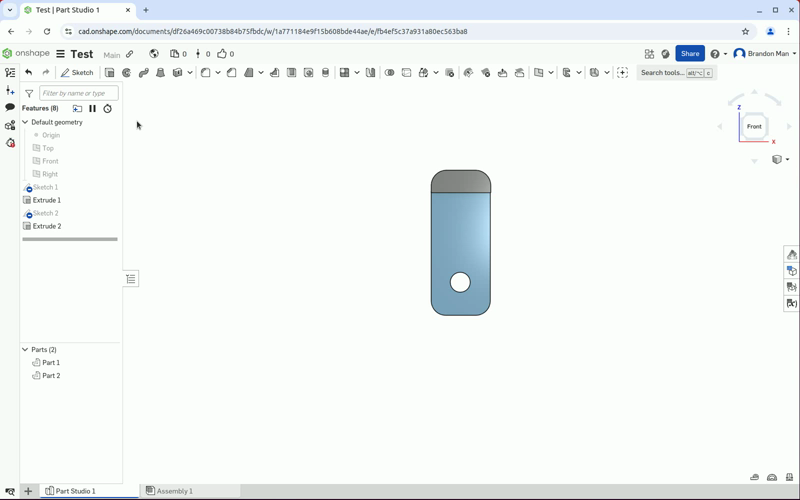
key(shift+h)
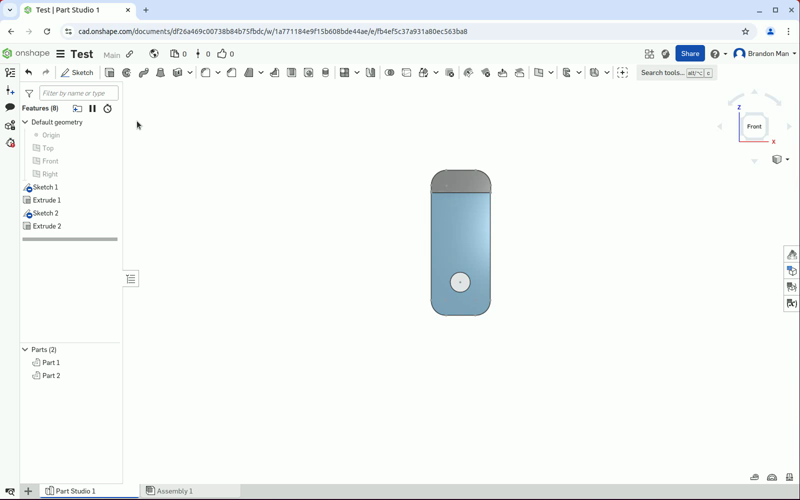
key(shift+7)
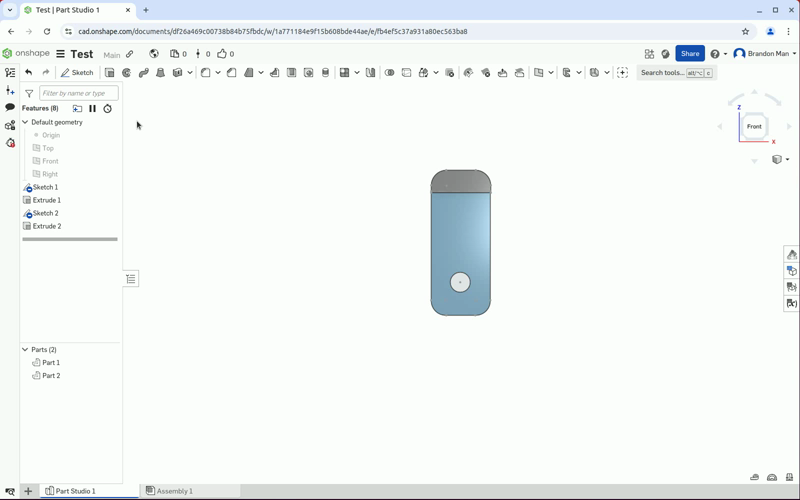
key(left, 2)
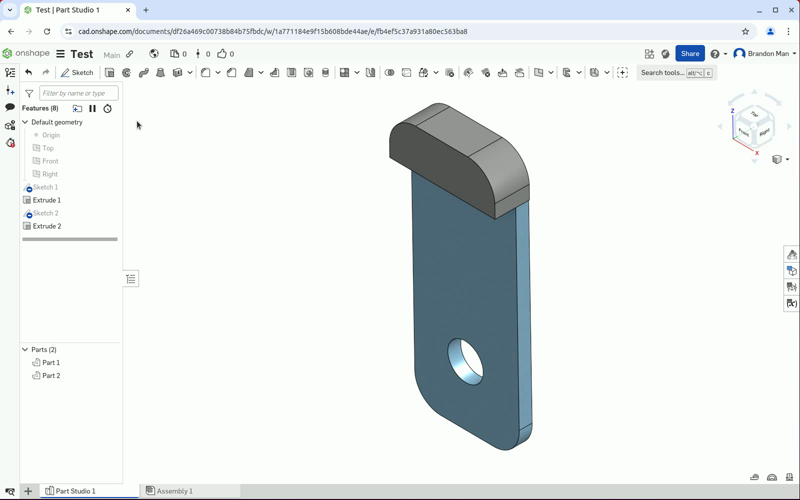
key(down, 2)
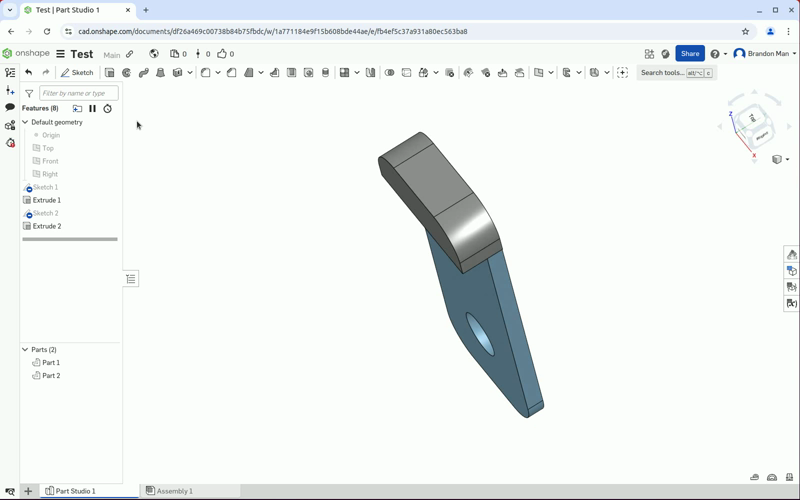
key(up, 2)
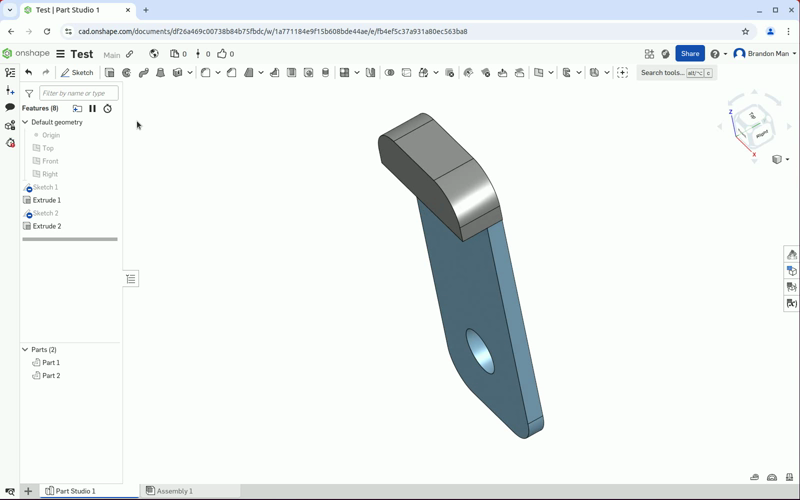
key(right, 2)
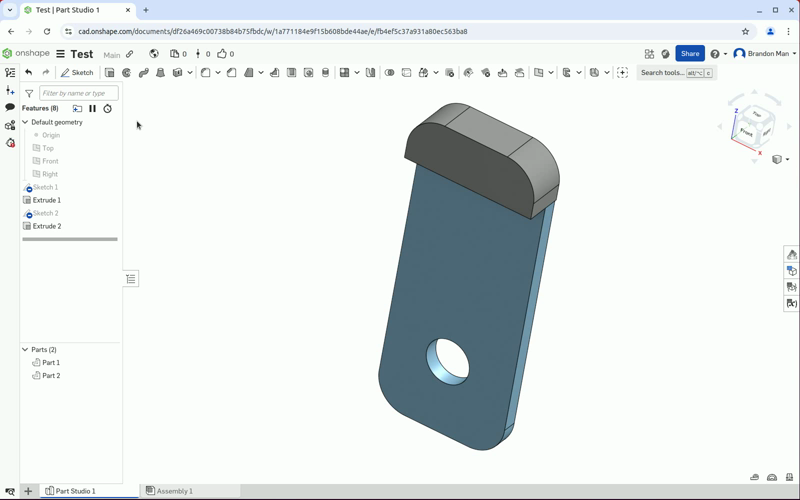
mouse_move(73, 189)
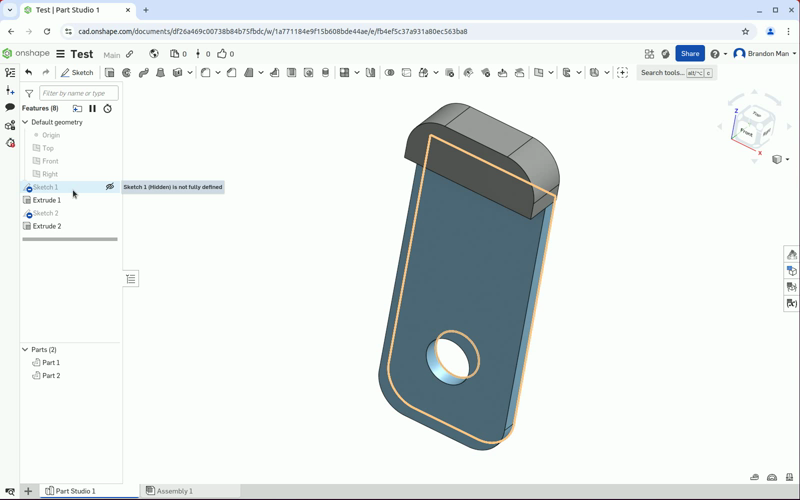
click(73, 189)